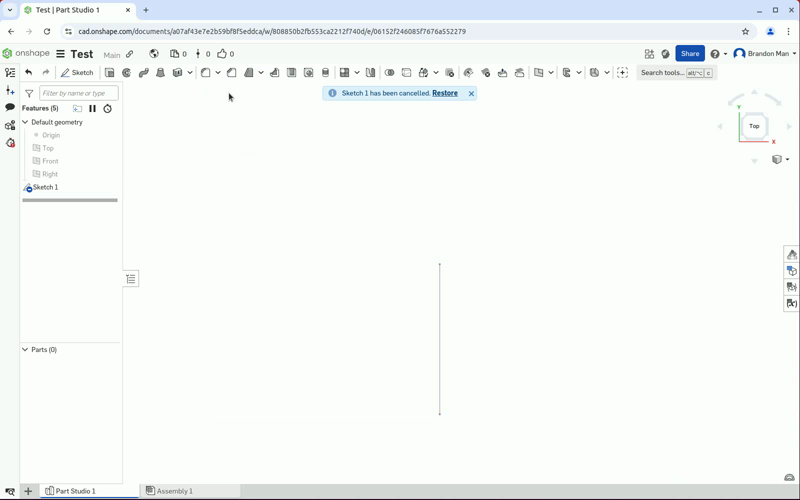
key(shift+h)
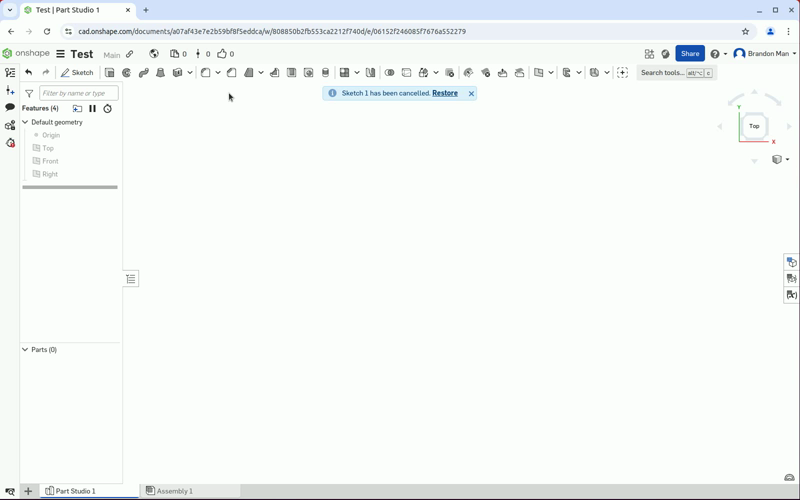
mouse_move(73, 352)
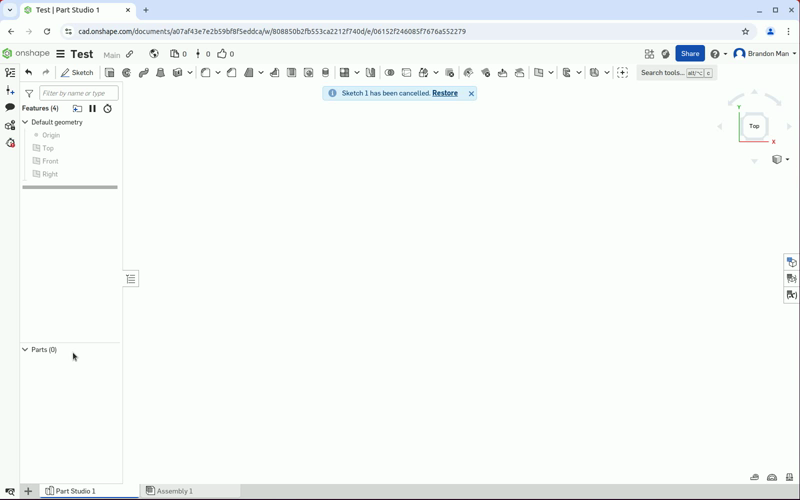
key(y)
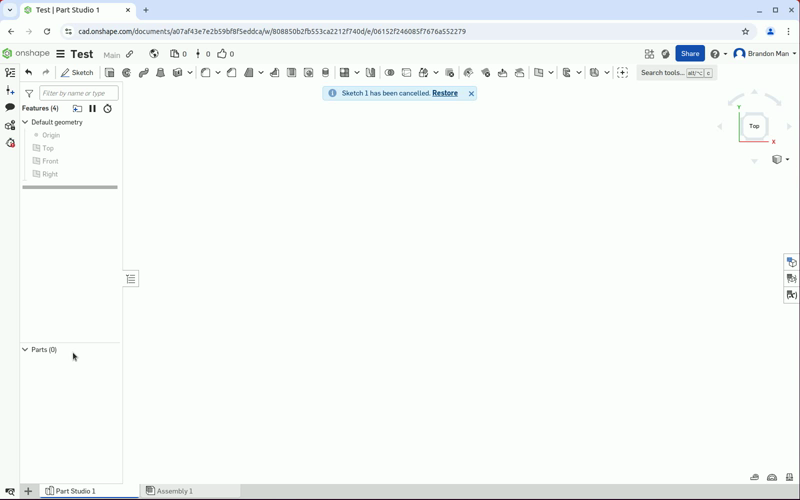
key(shift+p)
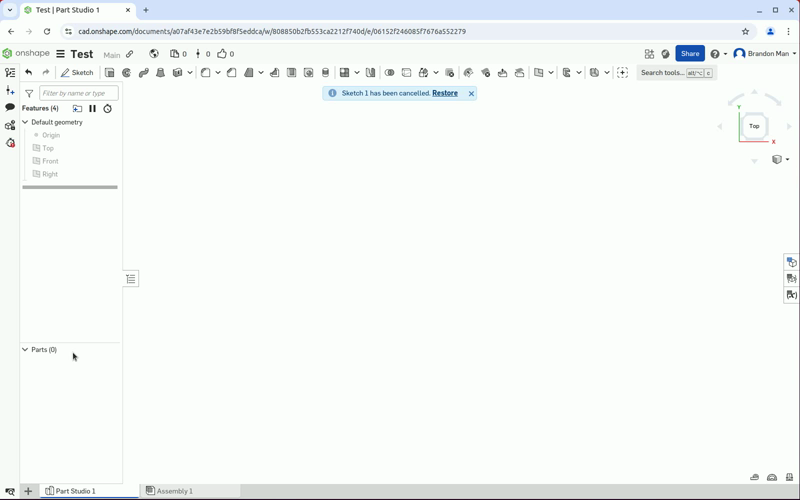
key(space)
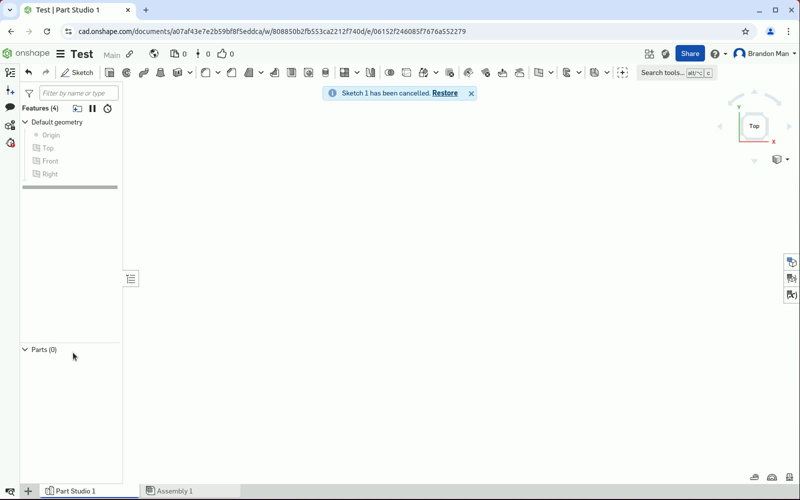
key_down(shift)
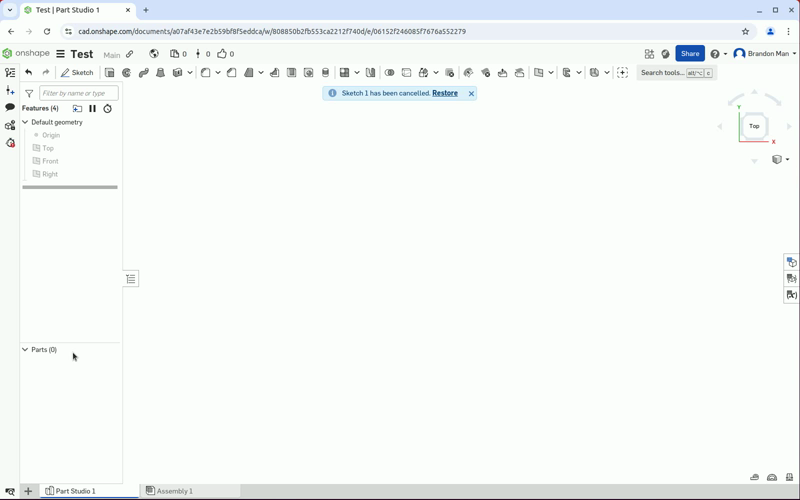
key(up)
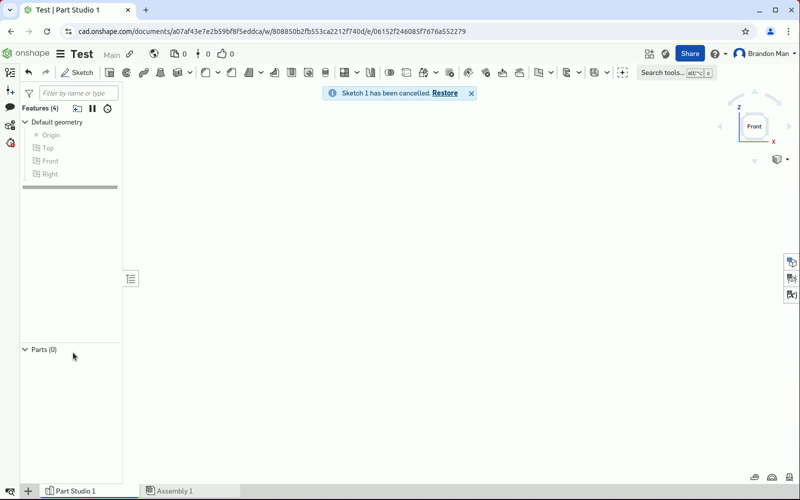
key_up(shift)
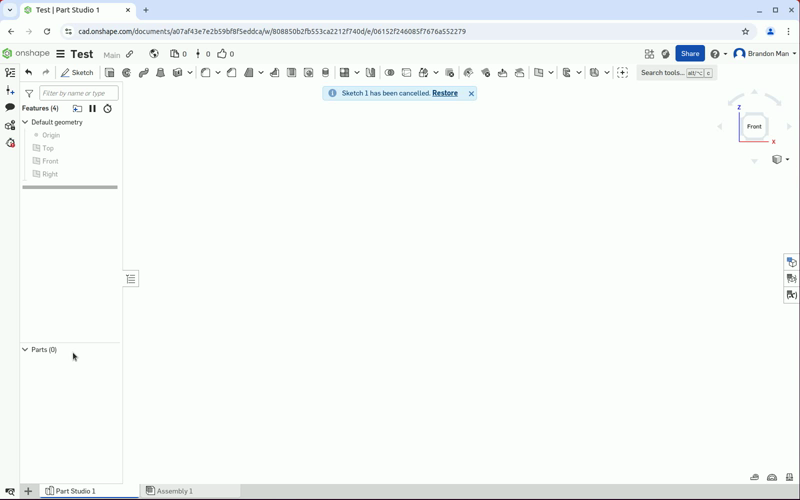
mouse_move(73, 352)
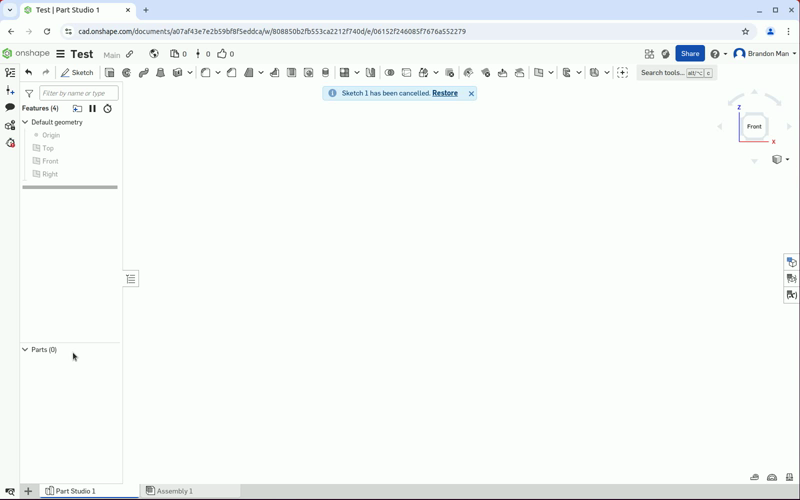
key(shift+y)
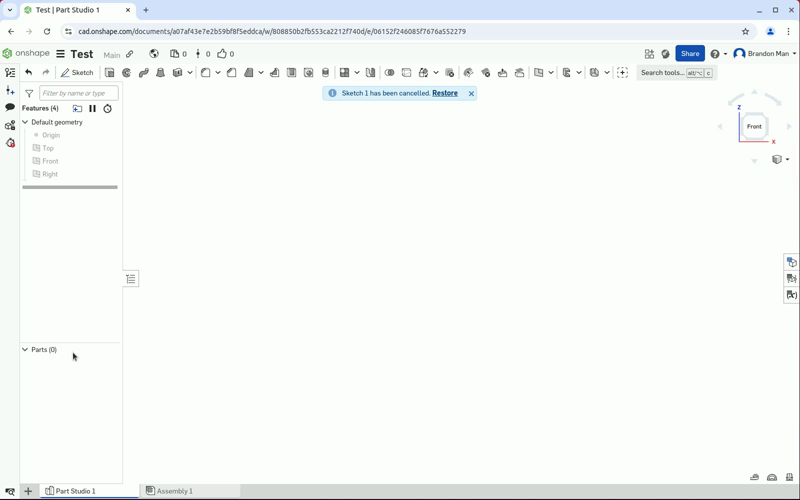
key(shift+s)
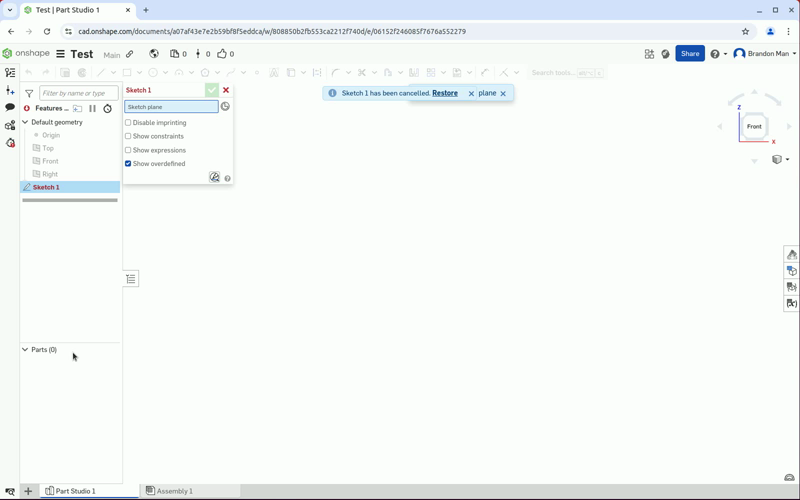
mouse_move(73, 163)
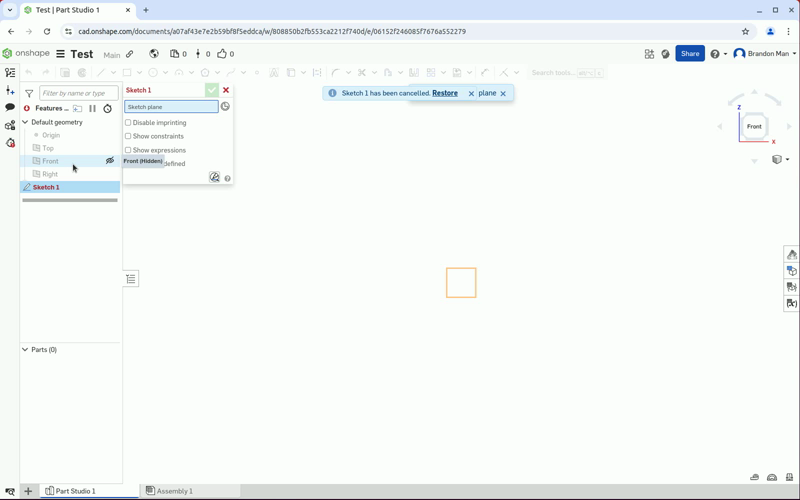
click(73, 163)
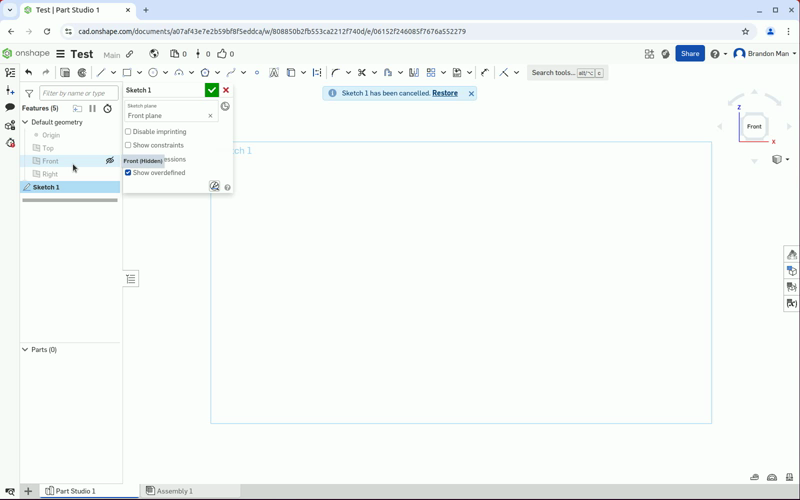
mouse_move(73, 352)
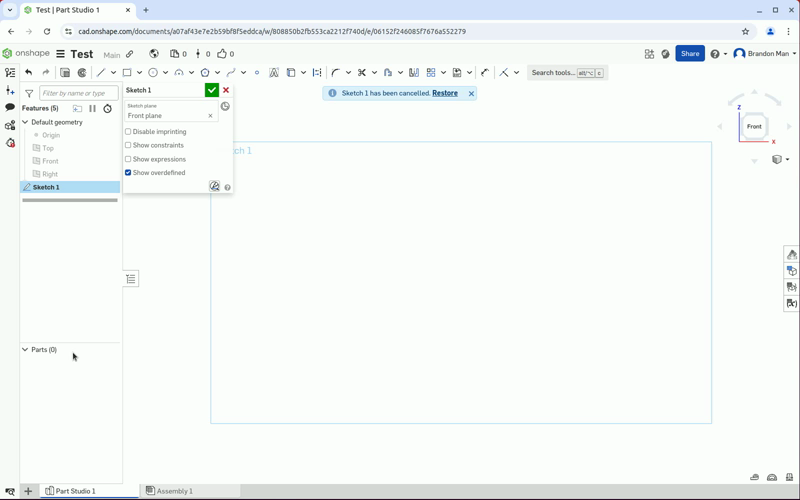
key(y)
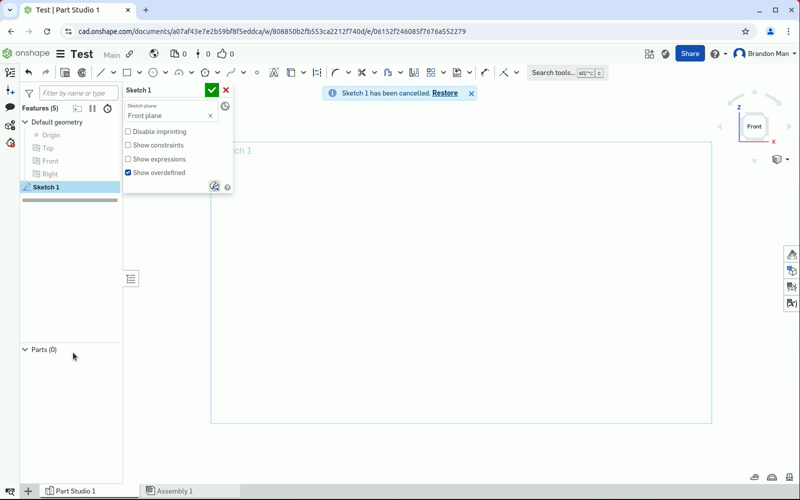
key(l)
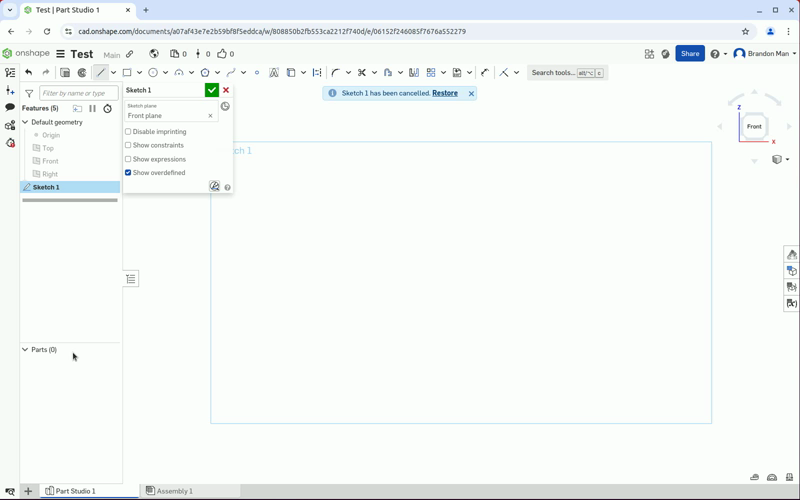
key_down(shift)
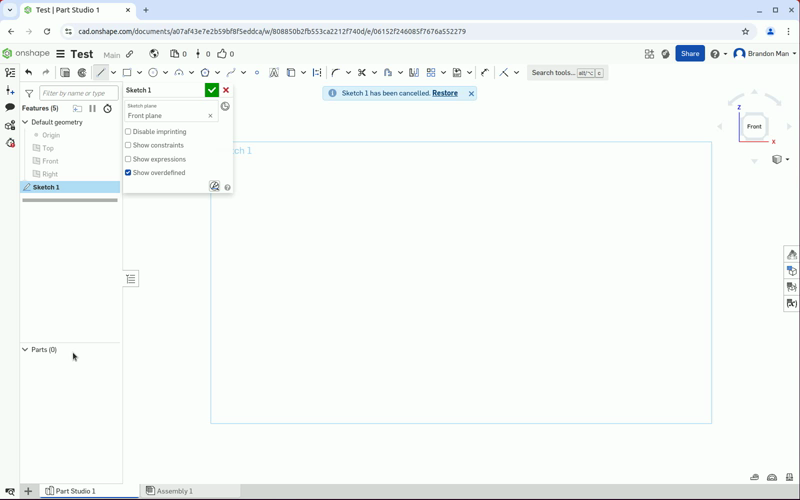
mouse_move(358, 283)
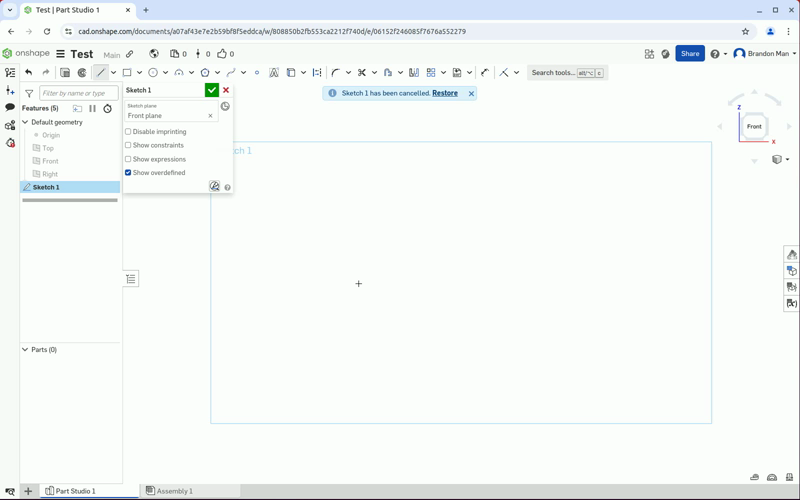
click(358, 283)
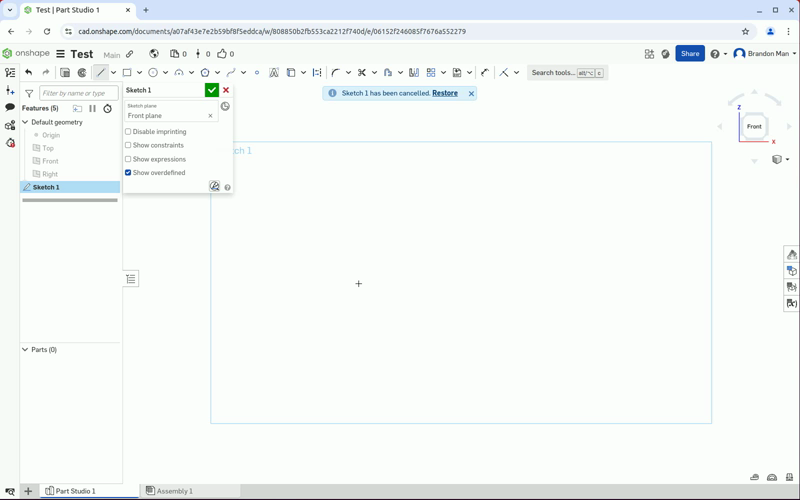
key_up(shift)
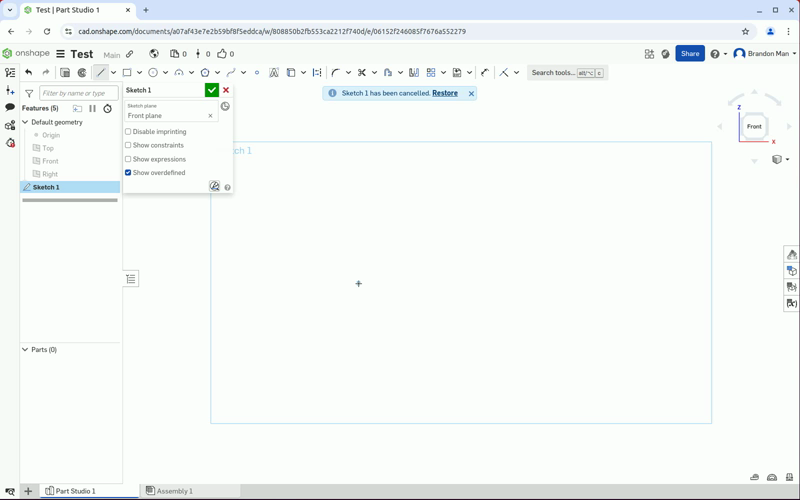
key_down(shift)
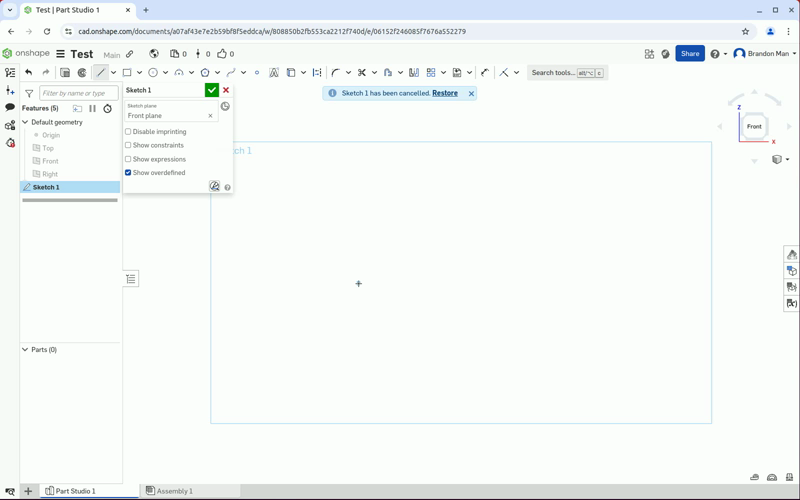
mouse_move(388, 283)
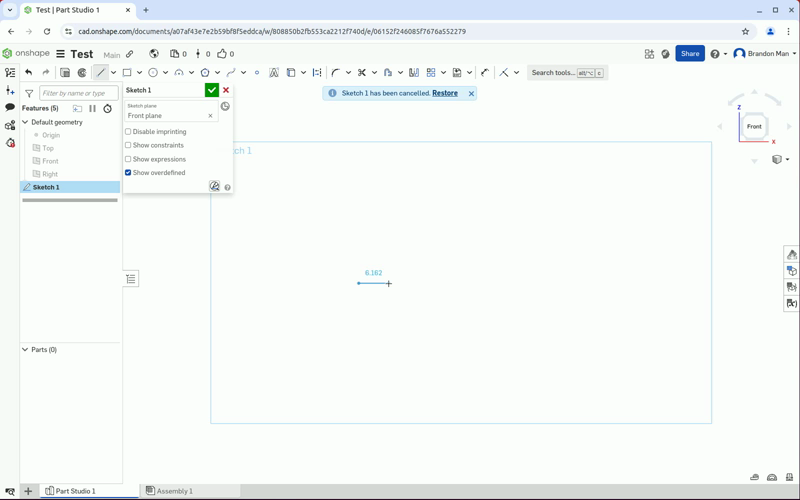
mouse_move(412, 283)
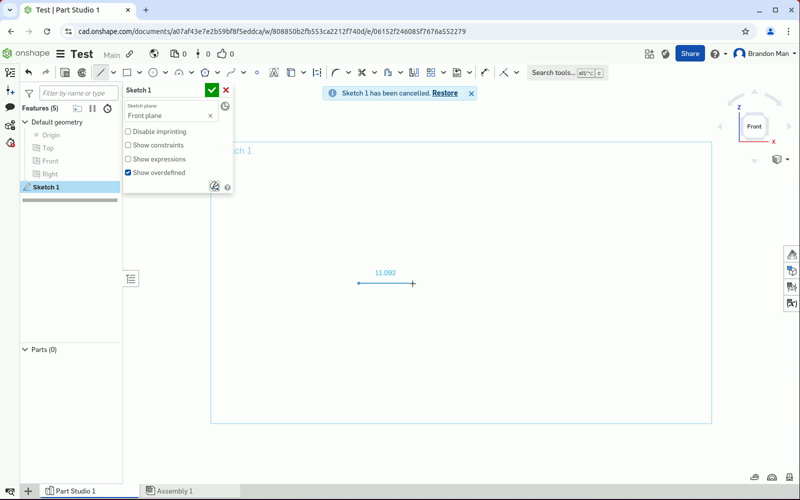
click(412, 283)
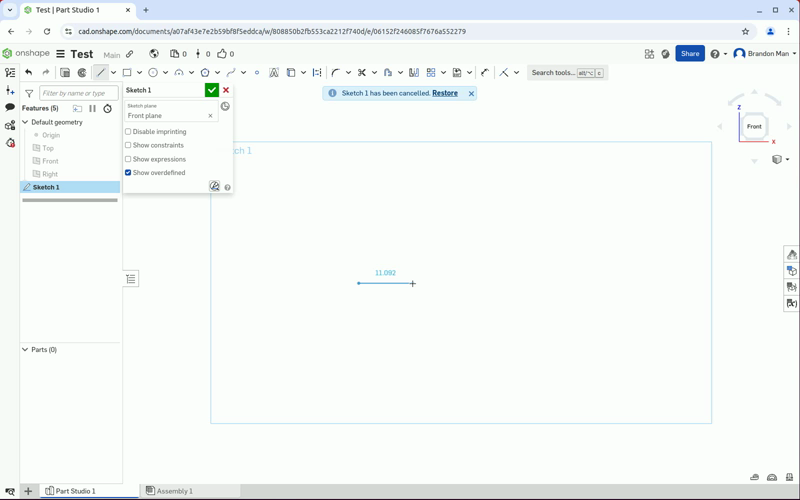
key_up(shift)
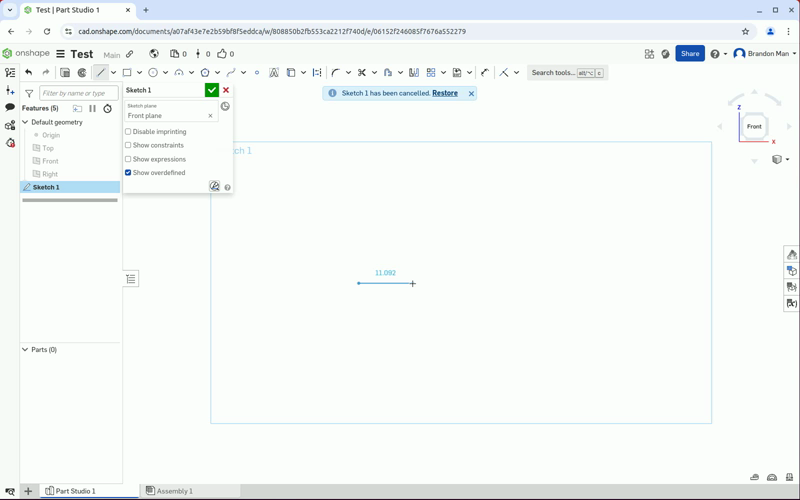
key_down(shift)
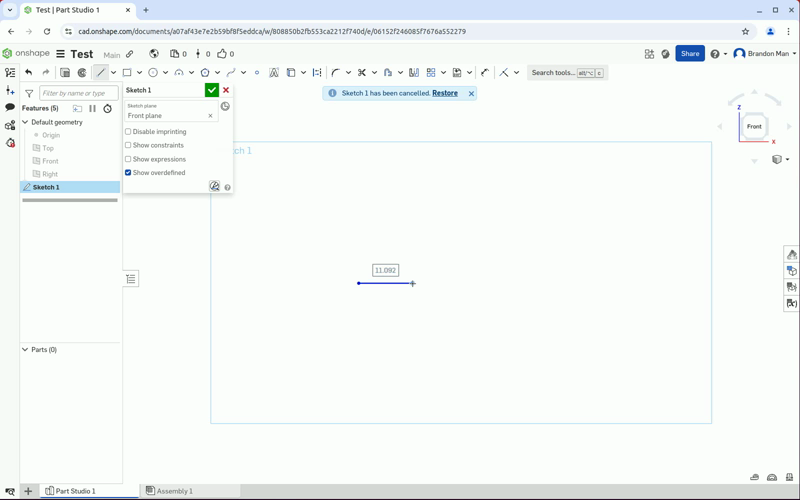
mouse_move(442, 283)
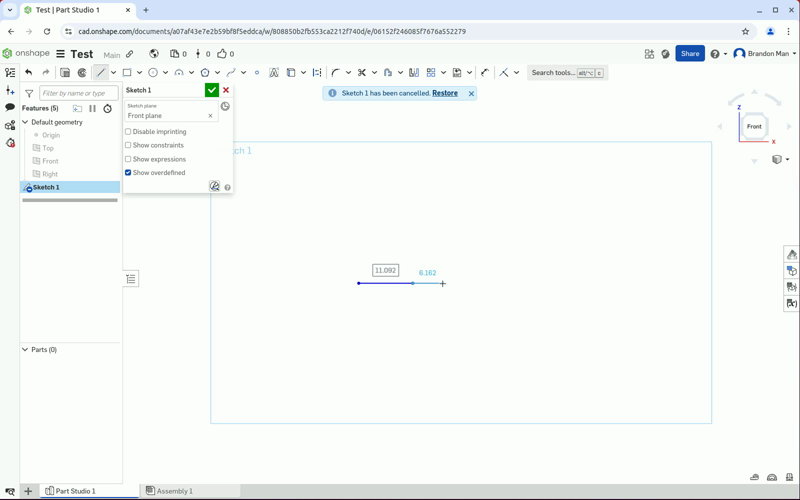
mouse_move(412, 252)
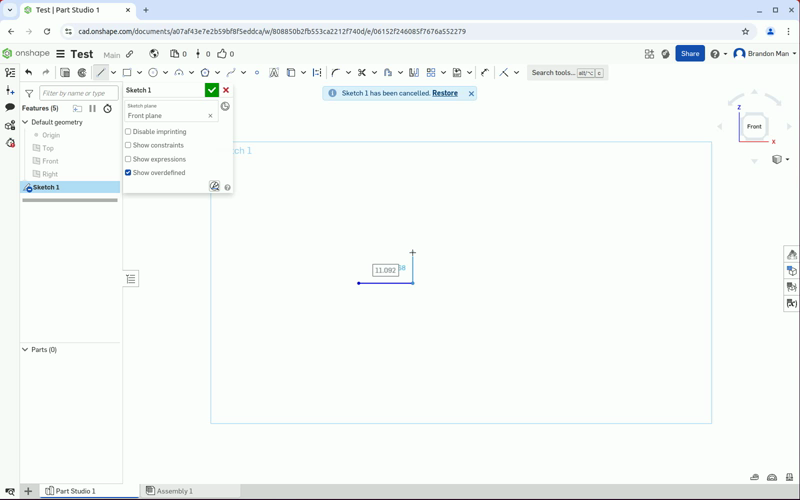
click(412, 252)
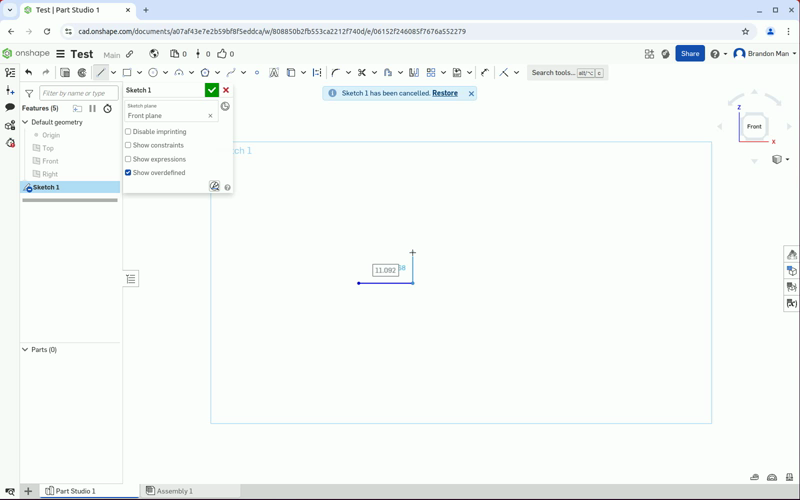
key_up(shift)
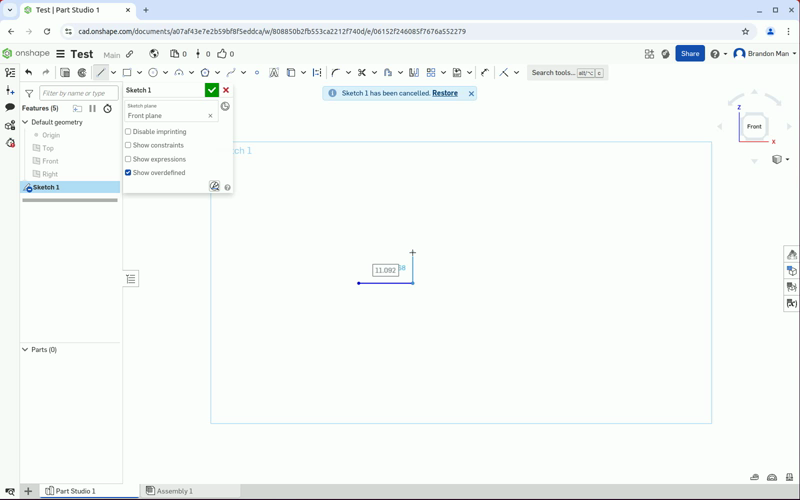
key_down(shift)
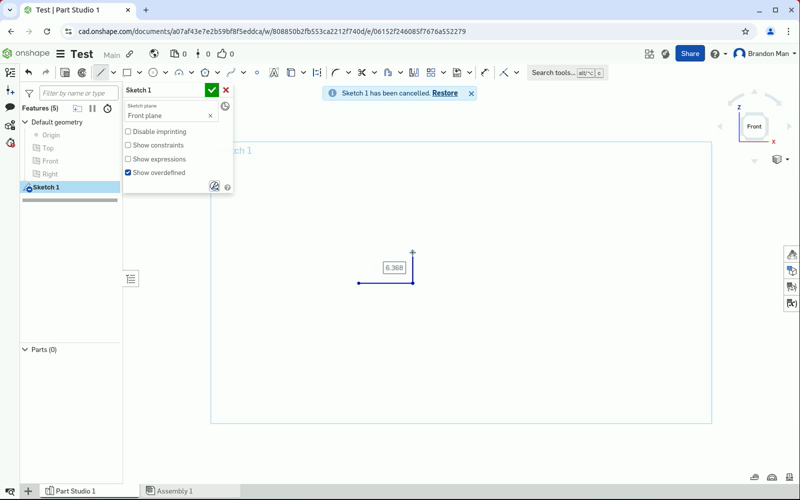
mouse_move(520, 252)
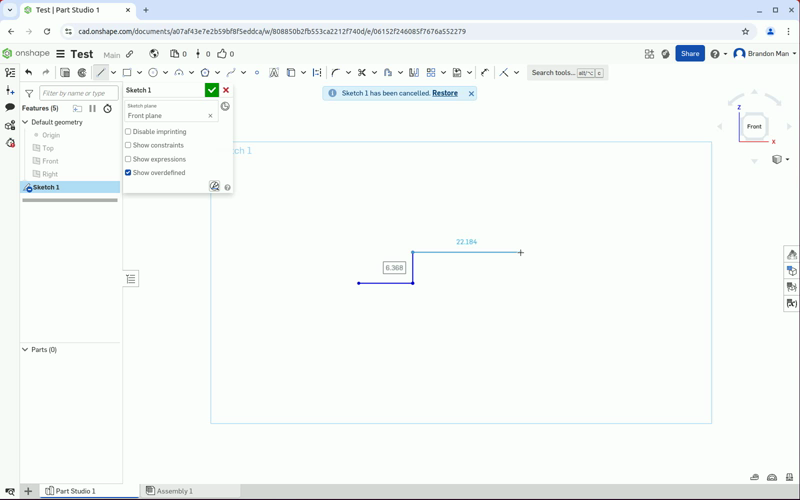
click(520, 252)
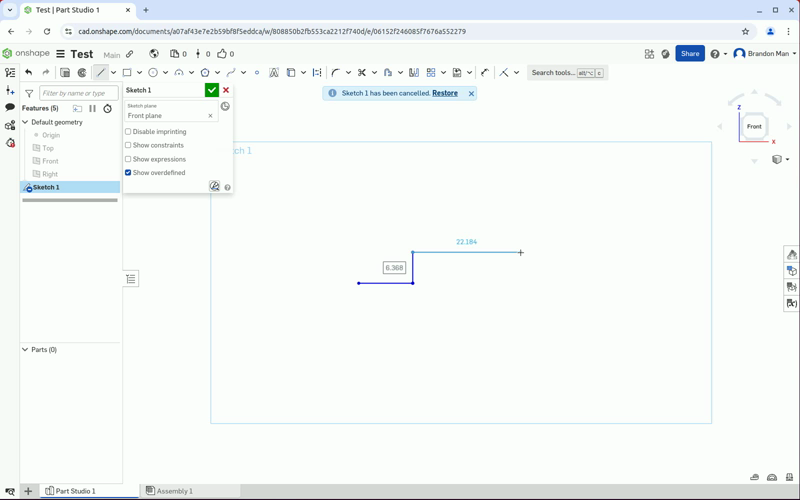
key_up(shift)
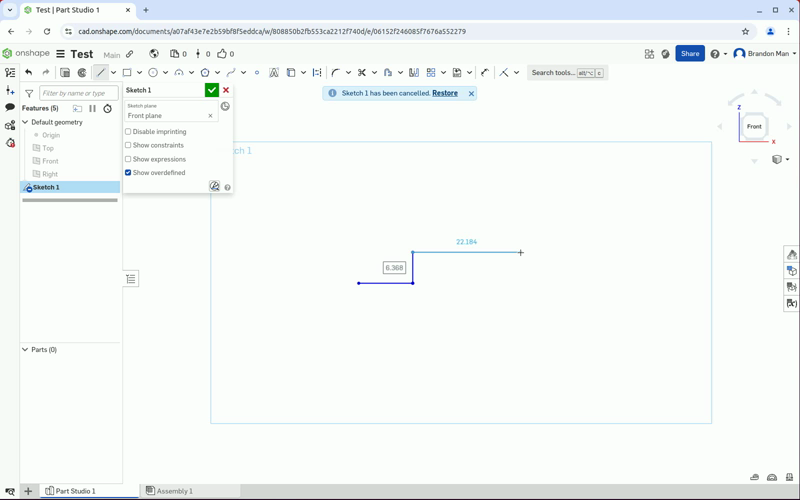
key_down(shift)
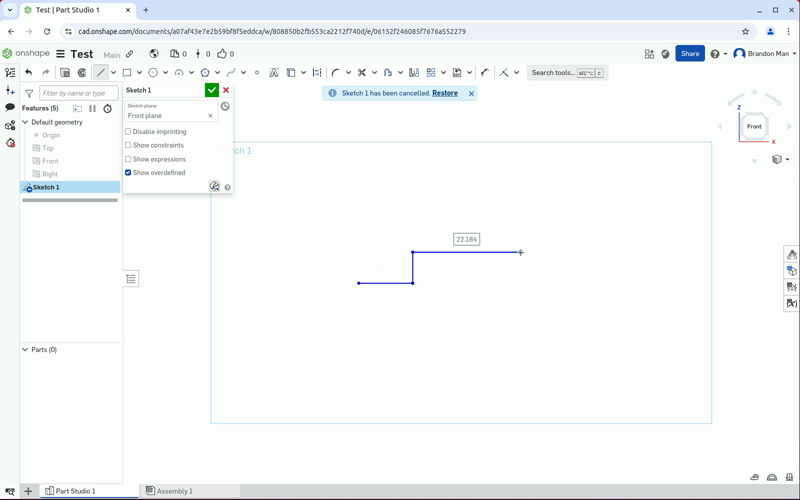
mouse_move(550, 252)
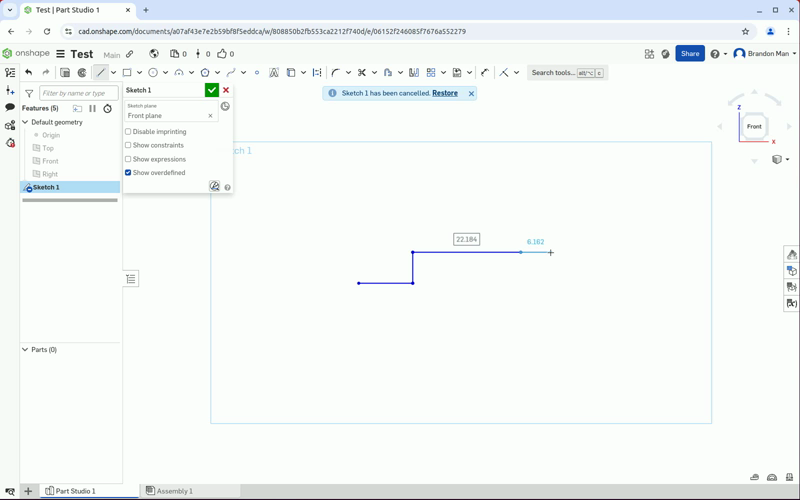
mouse_move(520, 283)
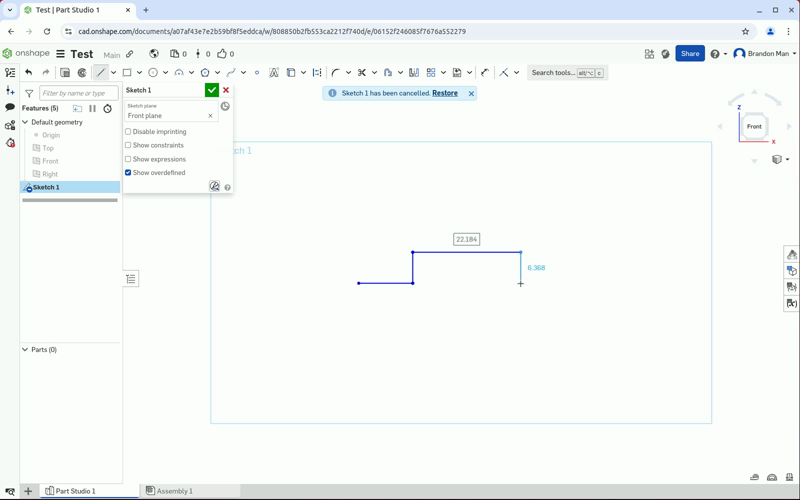
click(520, 283)
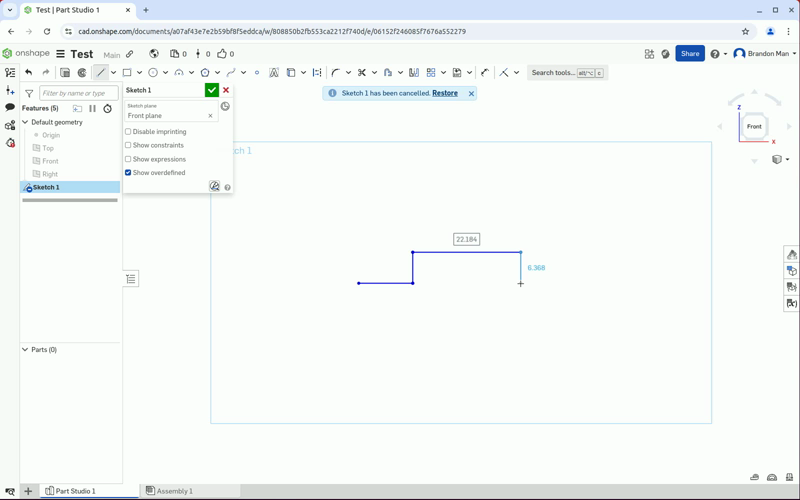
key_up(shift)
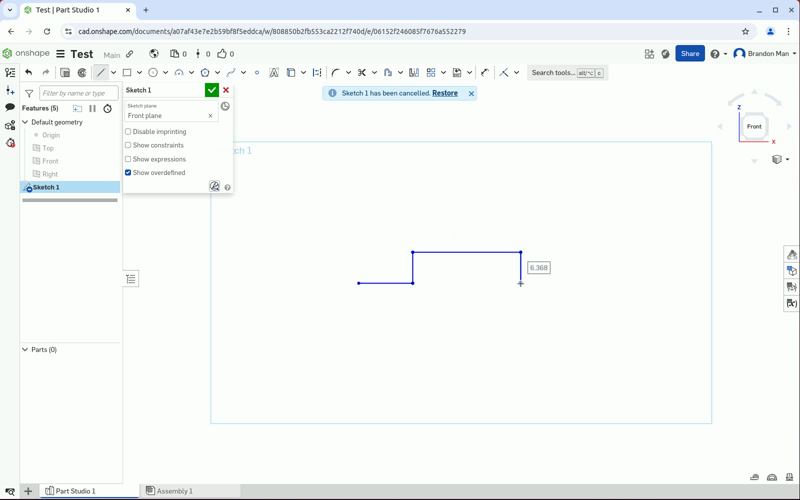
key_down(shift)
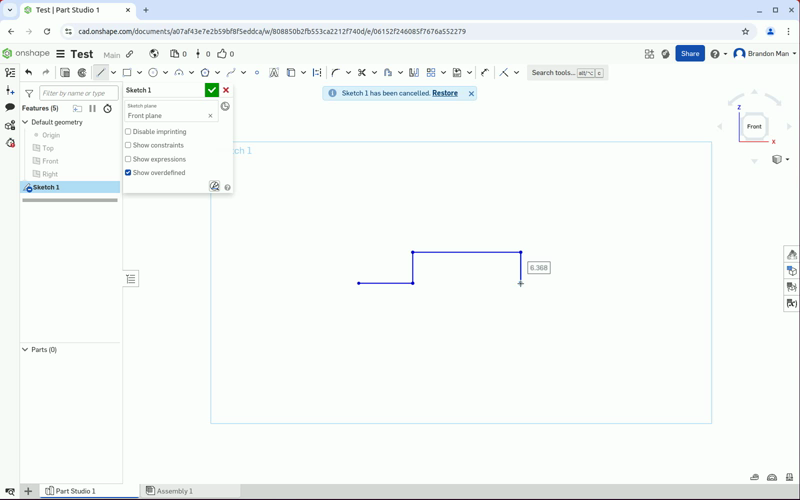
mouse_move(550, 283)
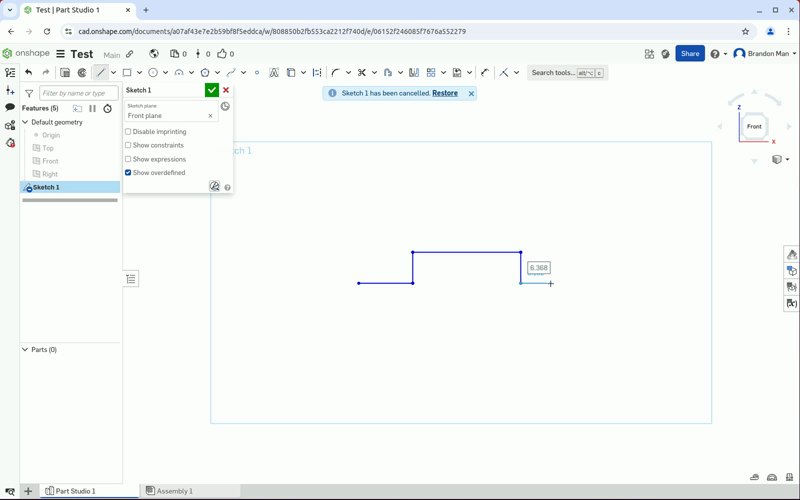
mouse_move(572, 283)
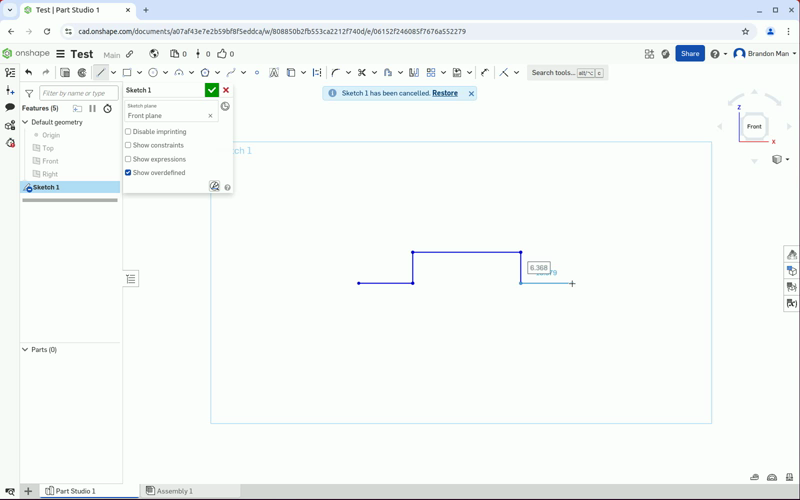
click(572, 283)
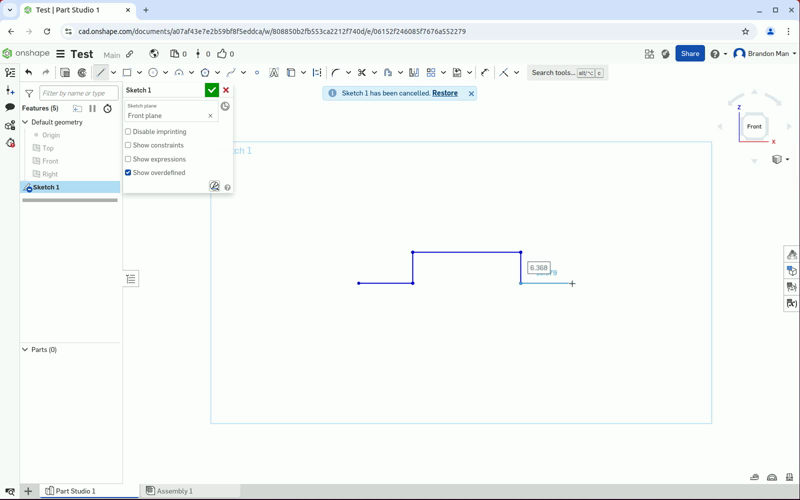
key_up(shift)
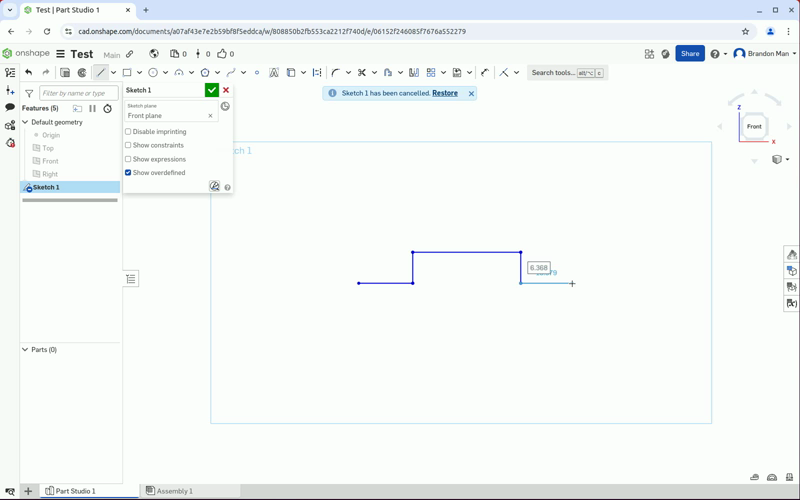
key_down(shift)
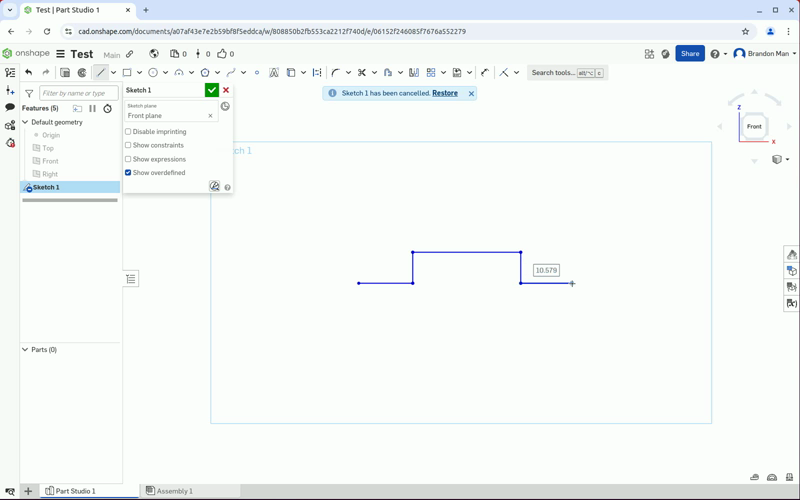
mouse_move(589, 283)
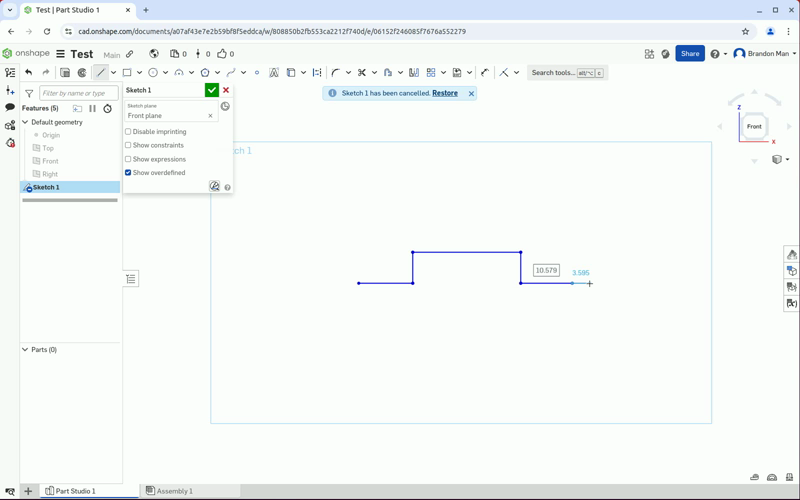
mouse_move(572, 265)
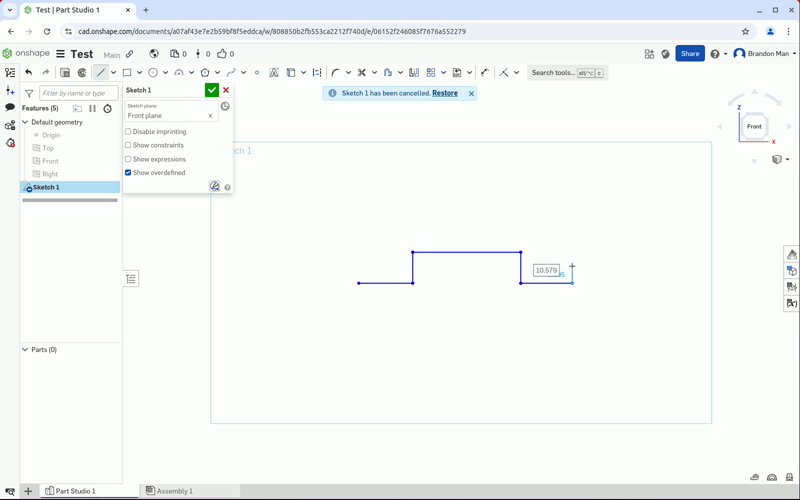
click(572, 265)
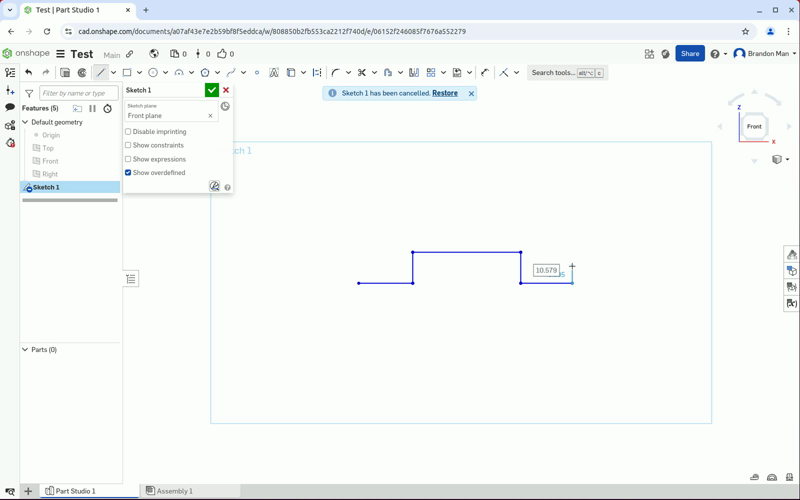
key_up(shift)
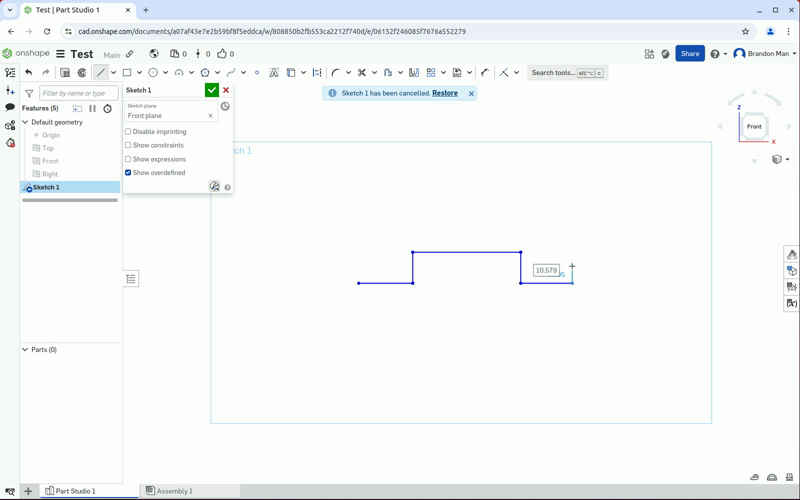
key_down(shift)
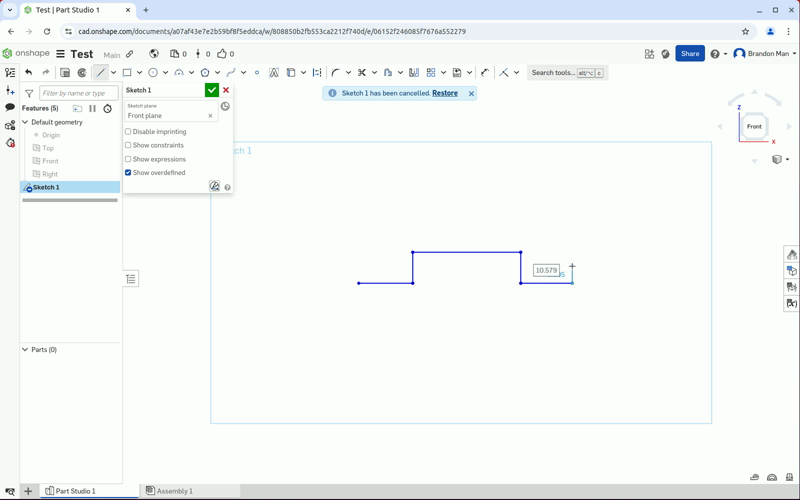
mouse_move(589, 265)
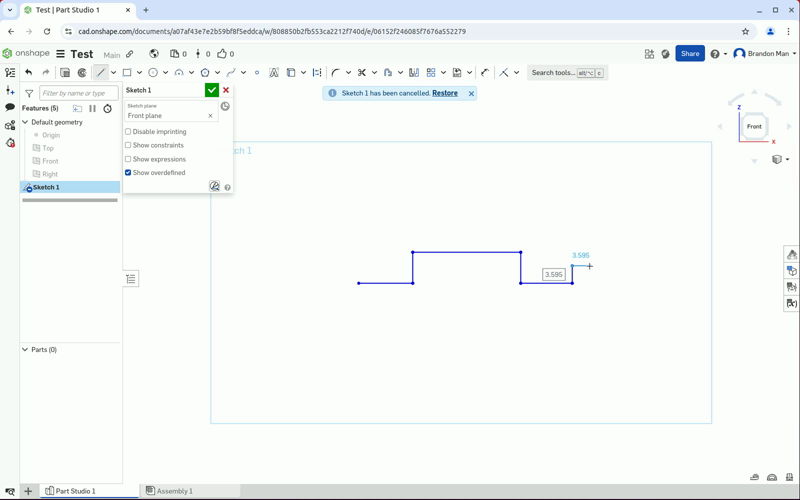
mouse_move(538, 265)
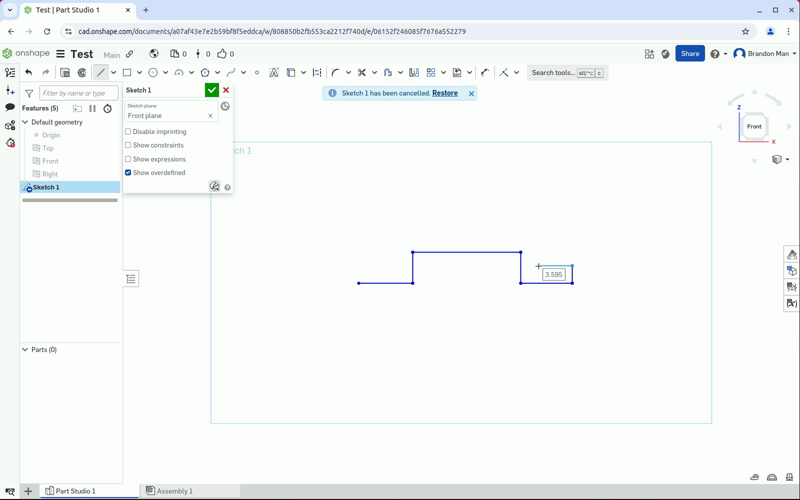
click(538, 265)
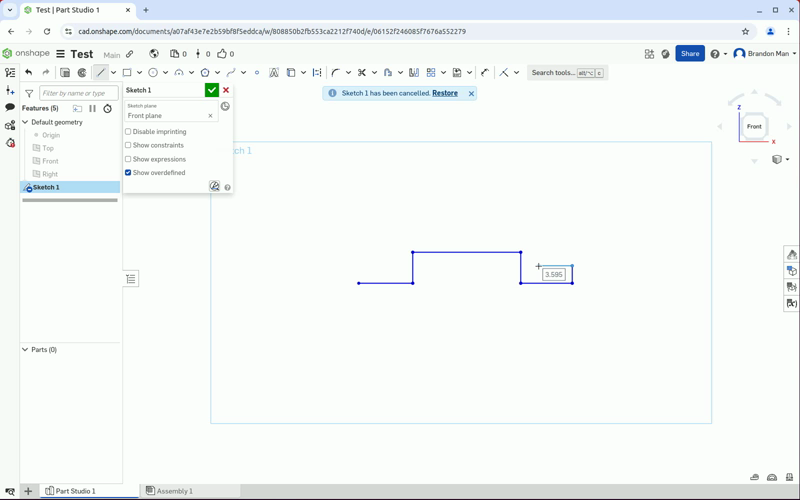
key_up(shift)
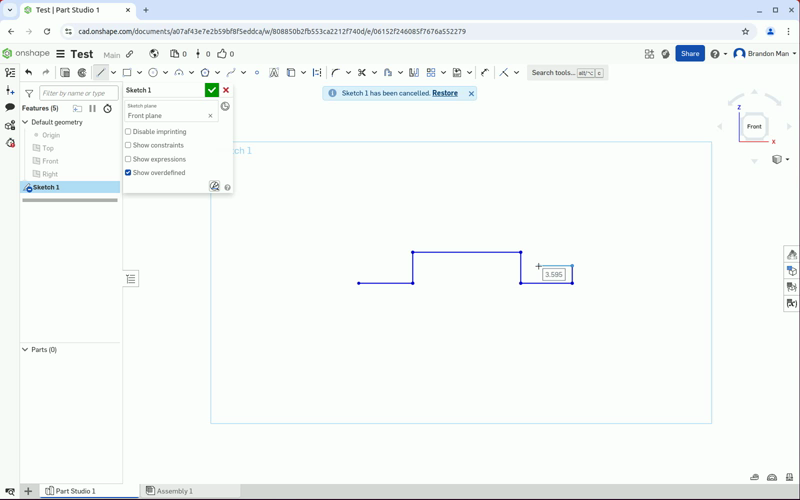
key_down(shift)
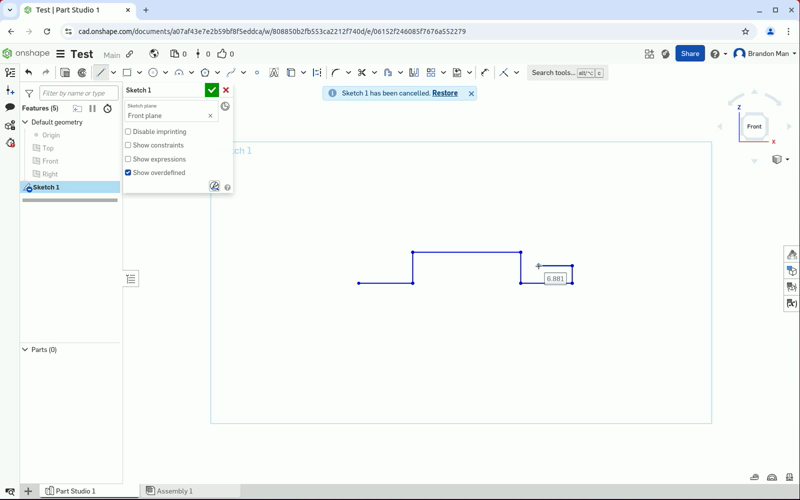
mouse_move(568, 265)
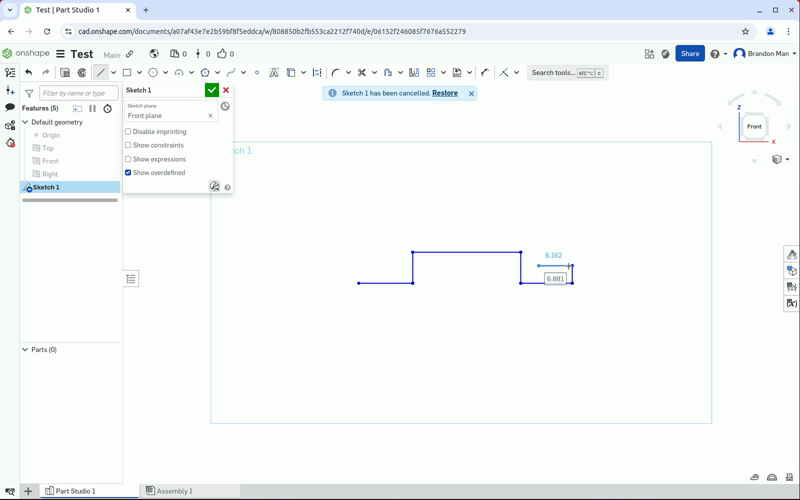
mouse_move(538, 211)
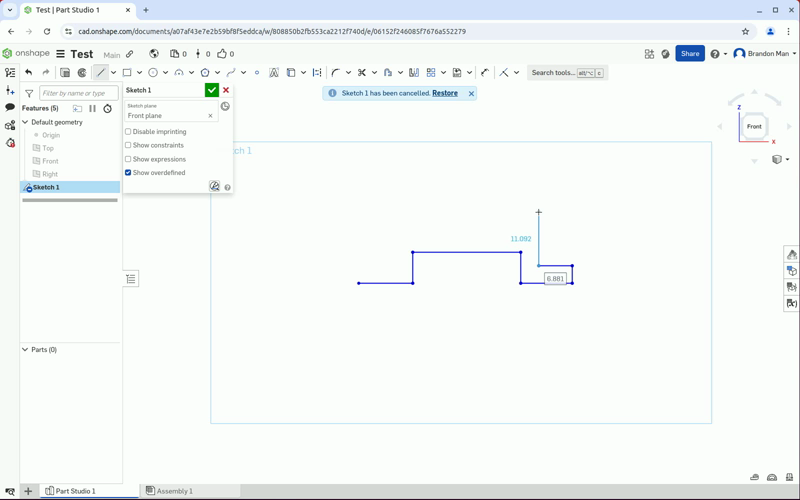
click(538, 211)
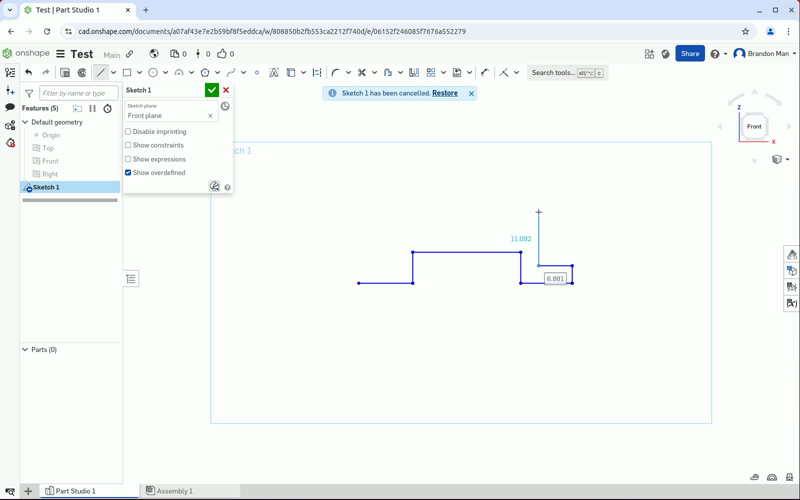
key_up(shift)
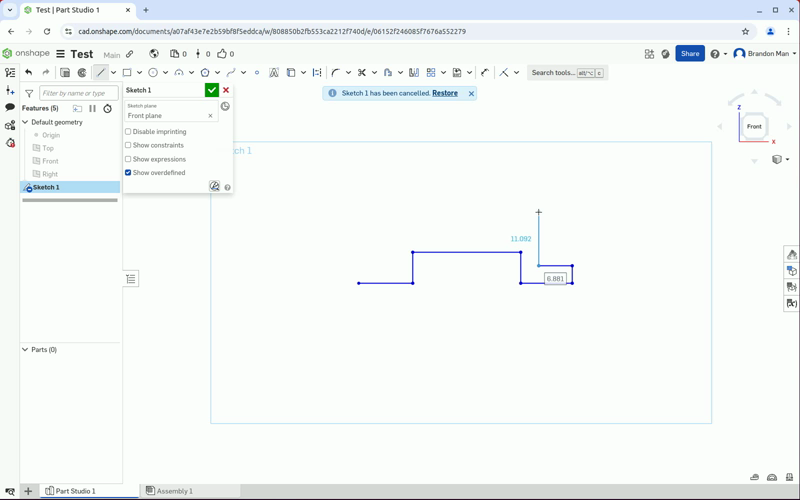
key_down(shift)
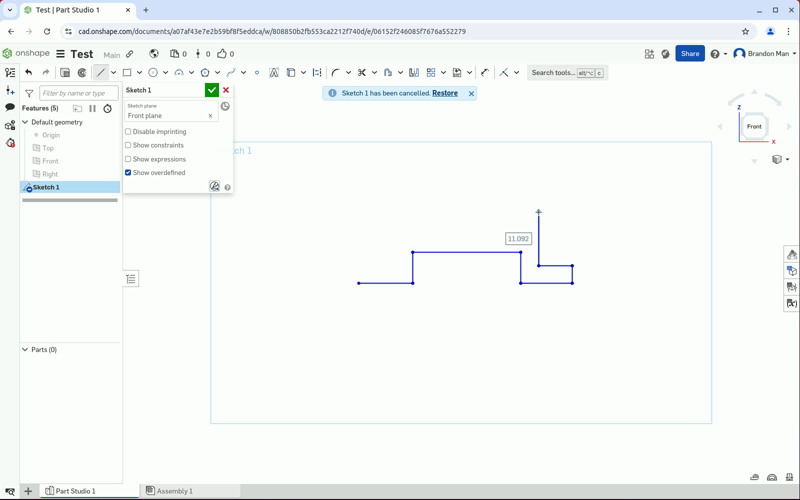
mouse_move(396, 211)
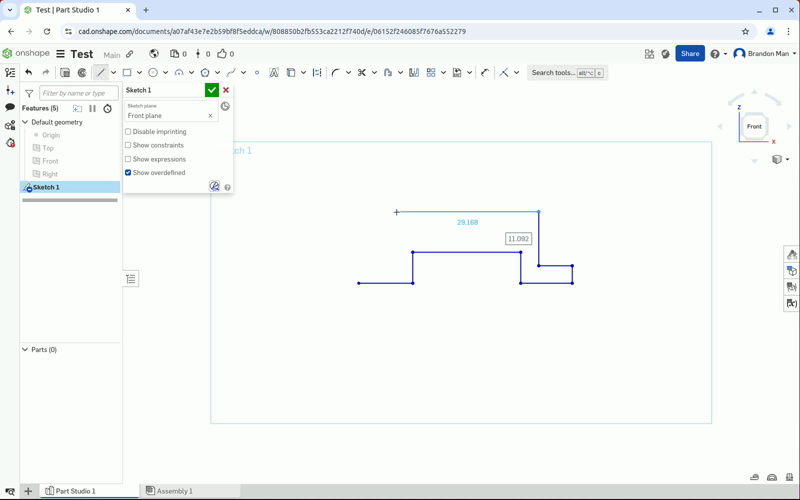
click(396, 211)
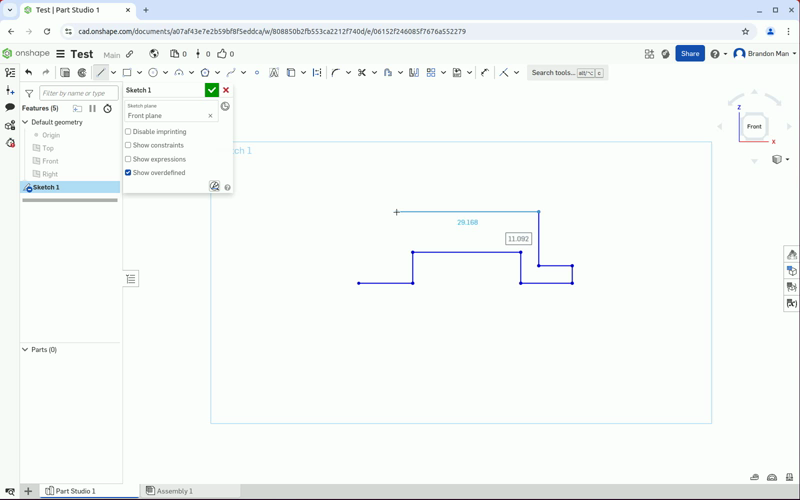
key_up(shift)
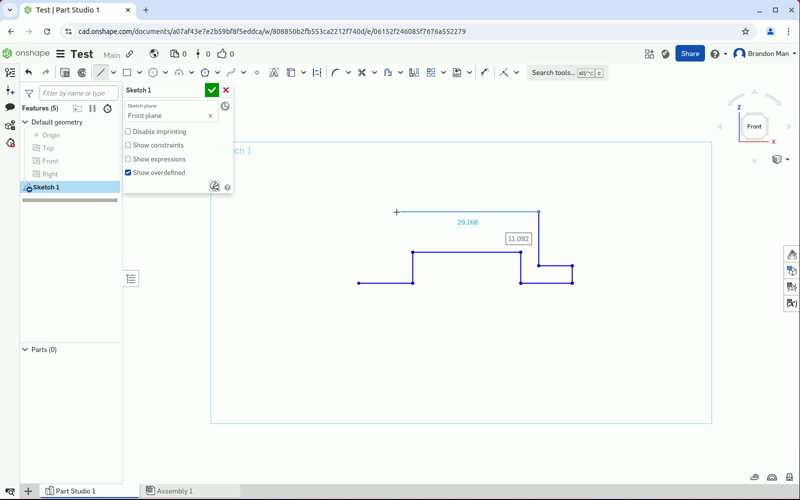
key_down(shift)
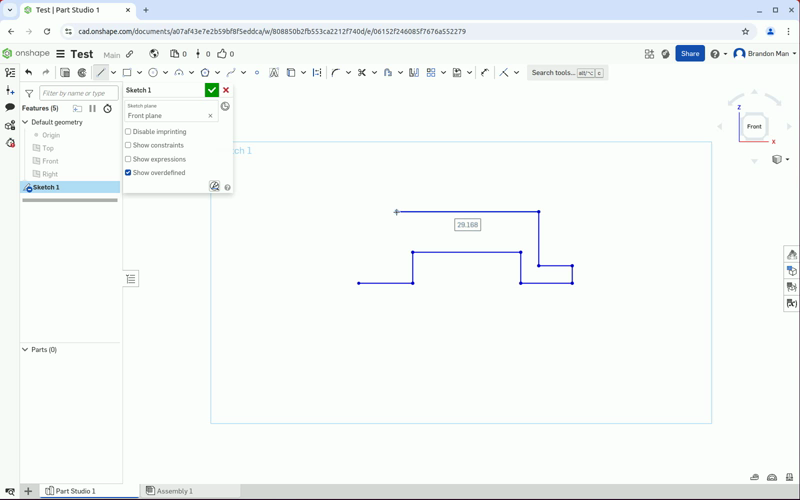
mouse_move(426, 211)
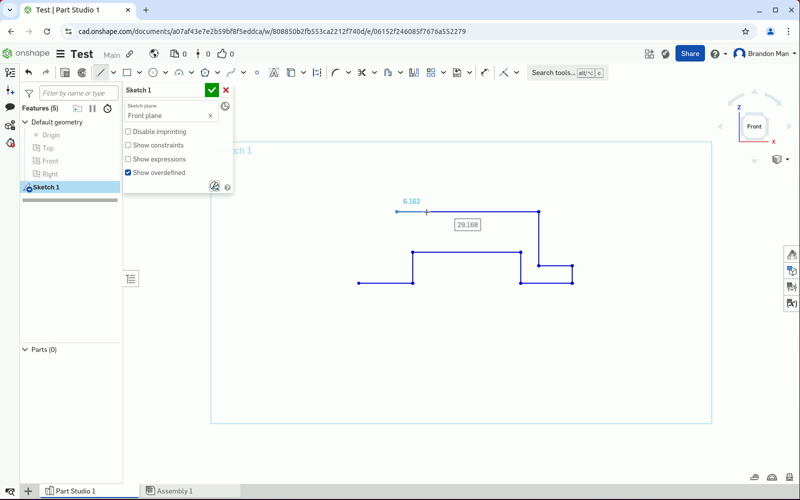
mouse_move(396, 265)
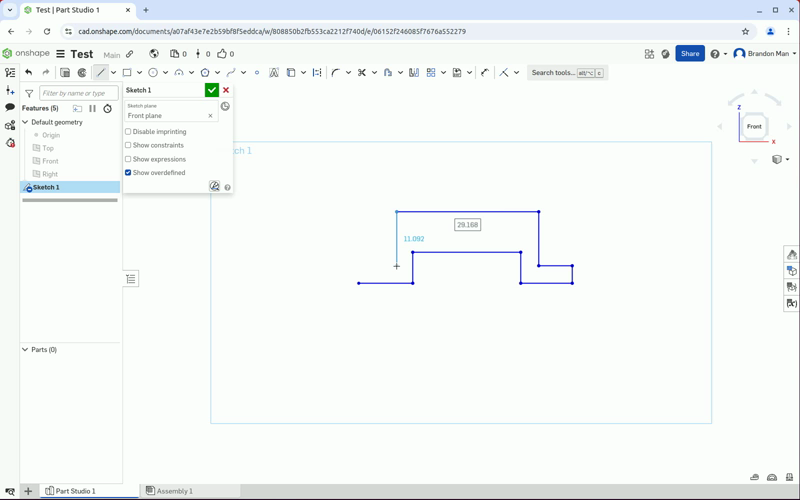
click(396, 265)
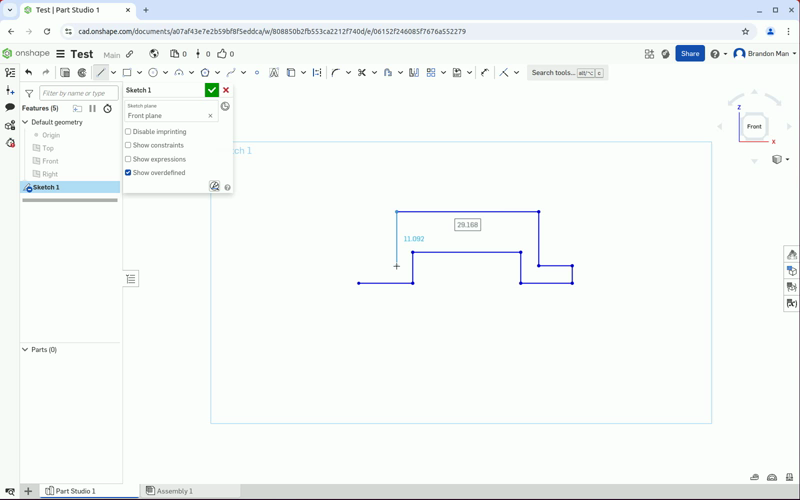
key_up(shift)
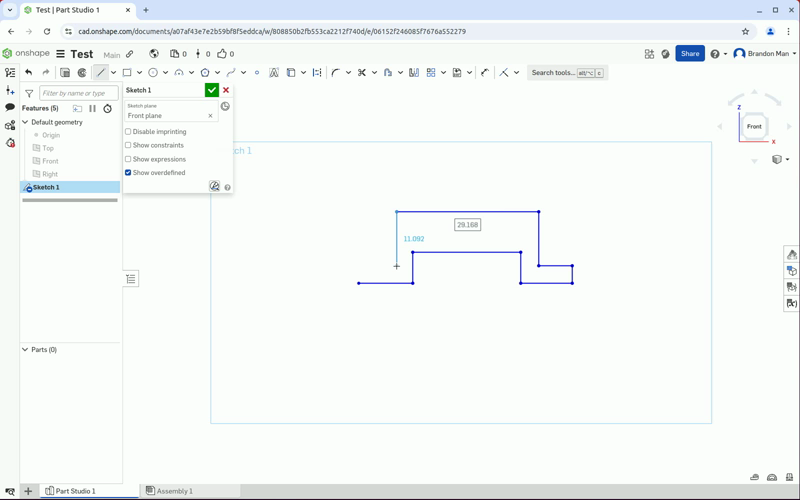
key_down(shift)
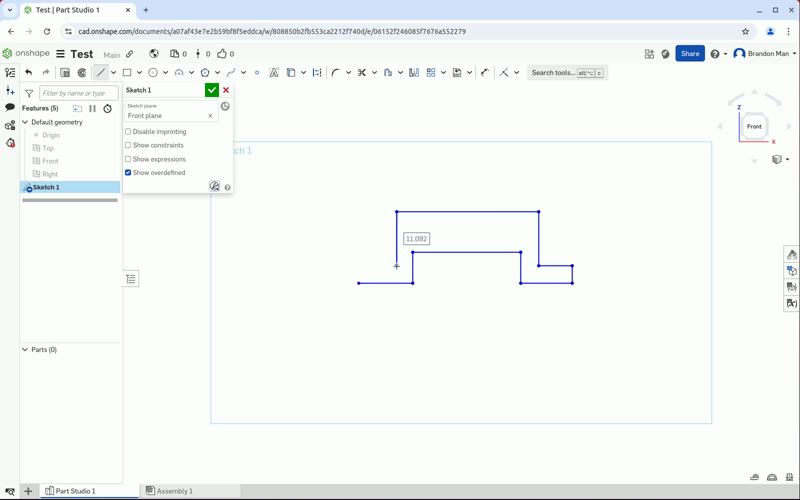
mouse_move(426, 265)
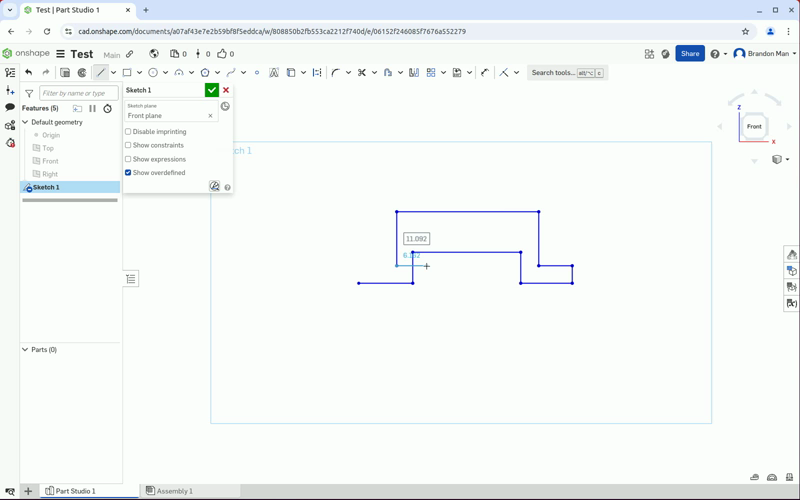
mouse_move(358, 265)
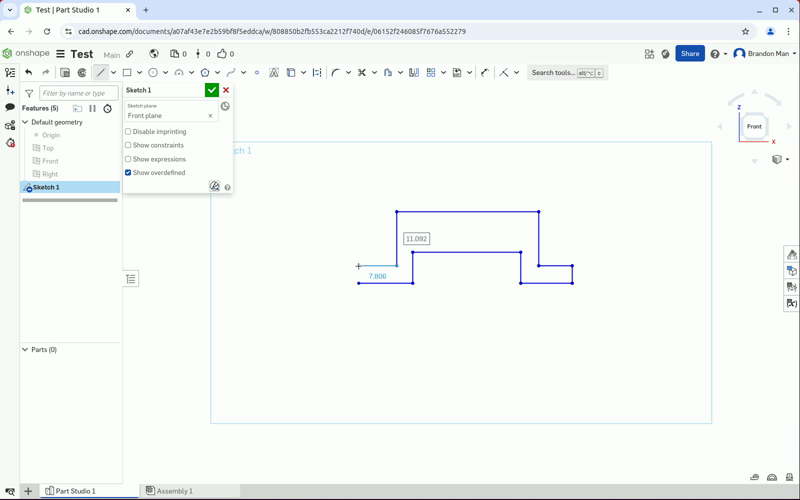
click(358, 265)
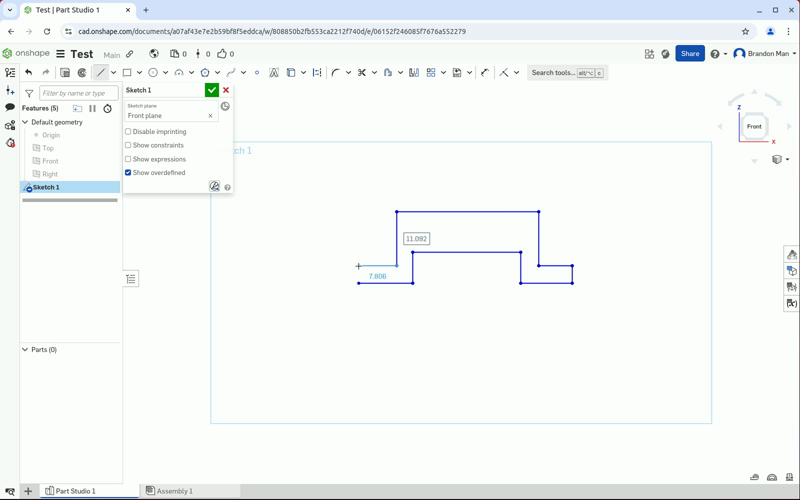
key_up(shift)
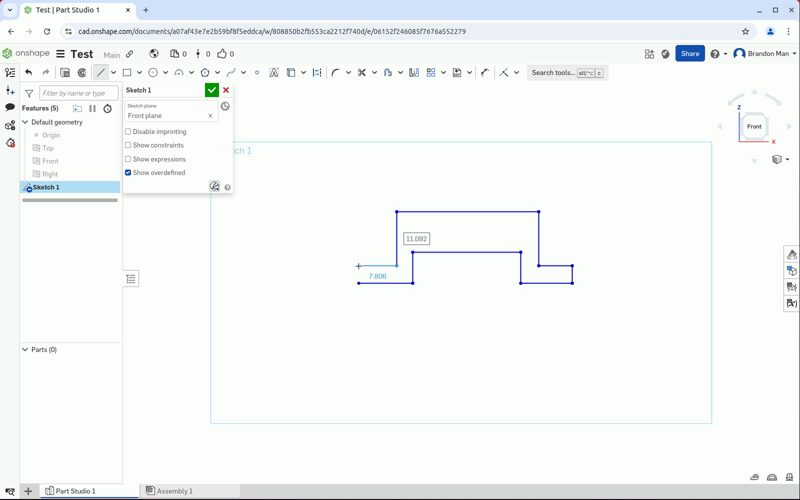
mouse_move(388, 265)
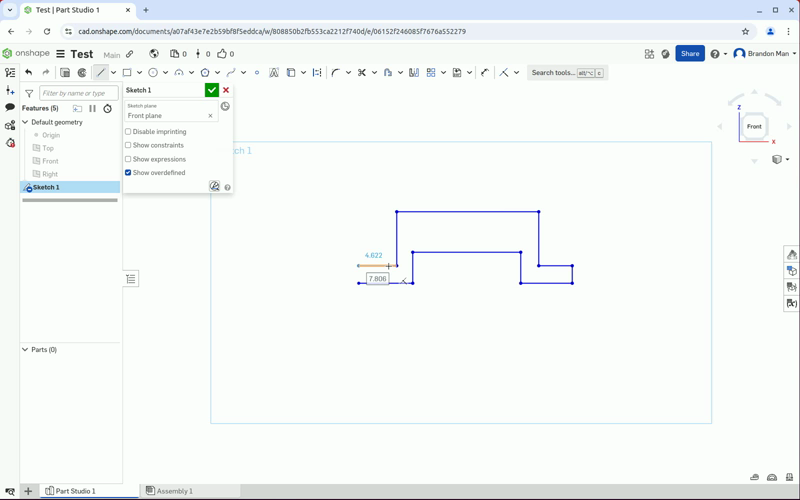
key_down(shift)
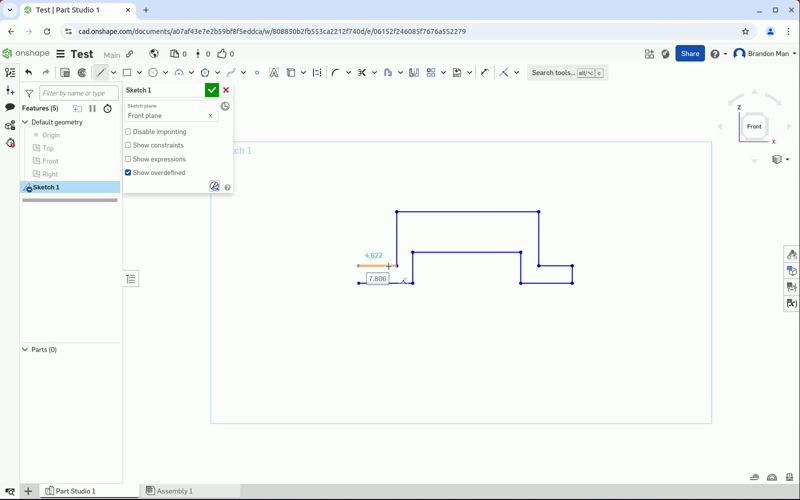
mouse_move(358, 283)
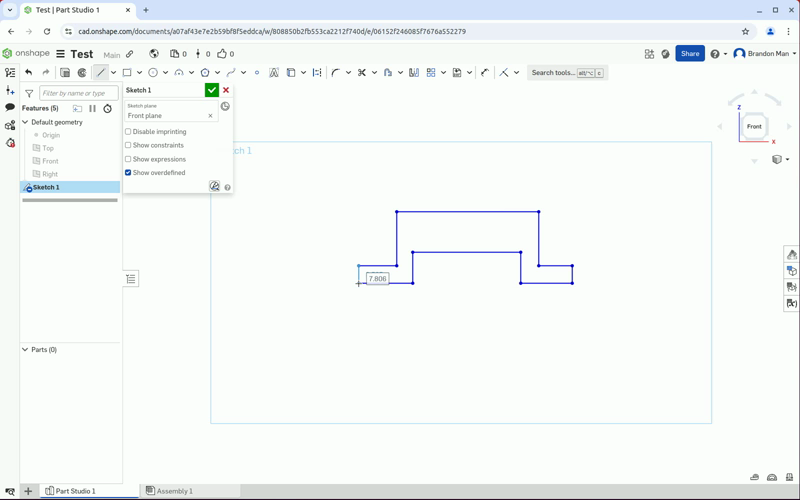
key_up(shift)
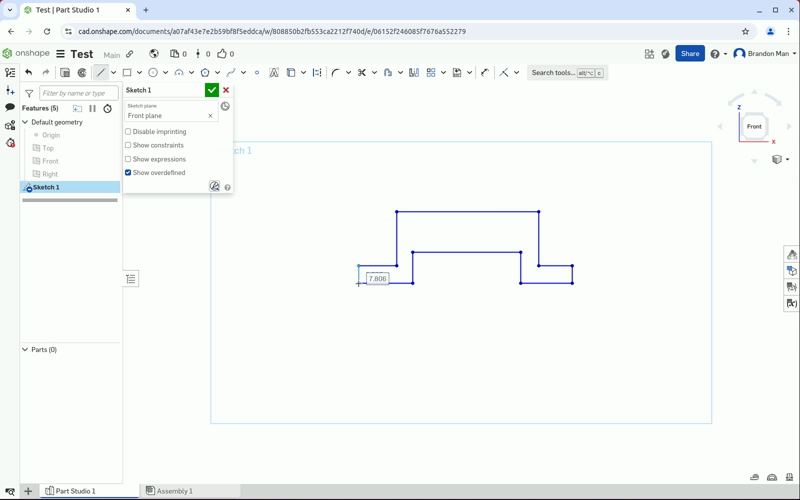
click(358, 283)
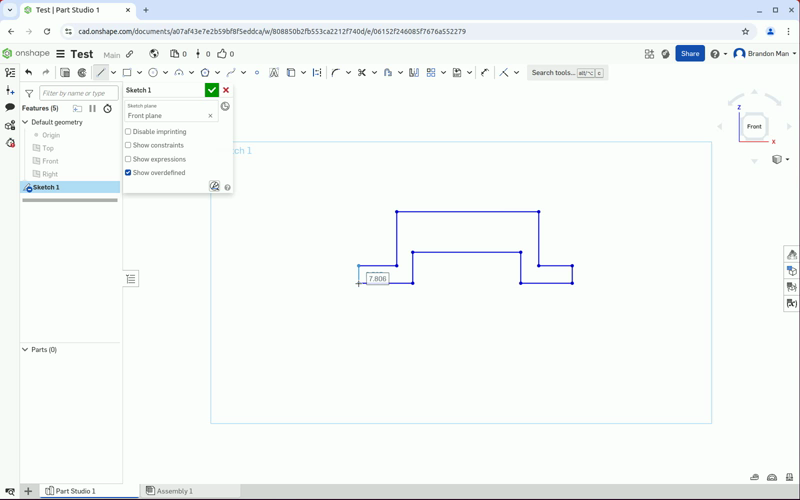
key(esc)
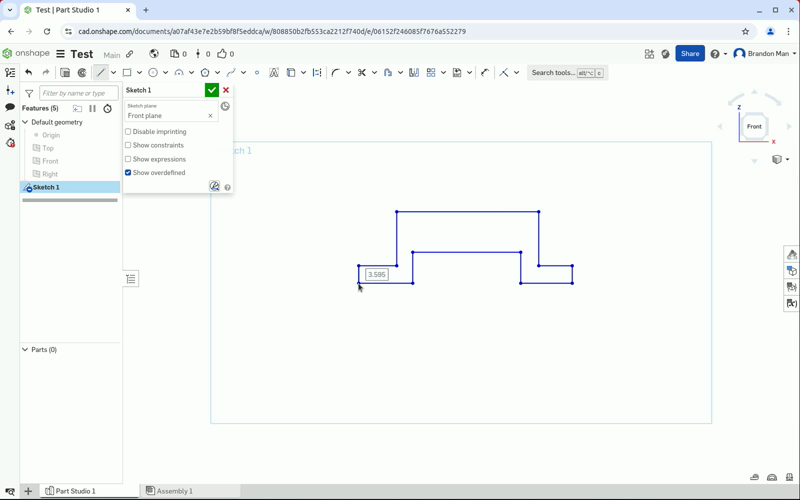
mouse_move(390, 274)
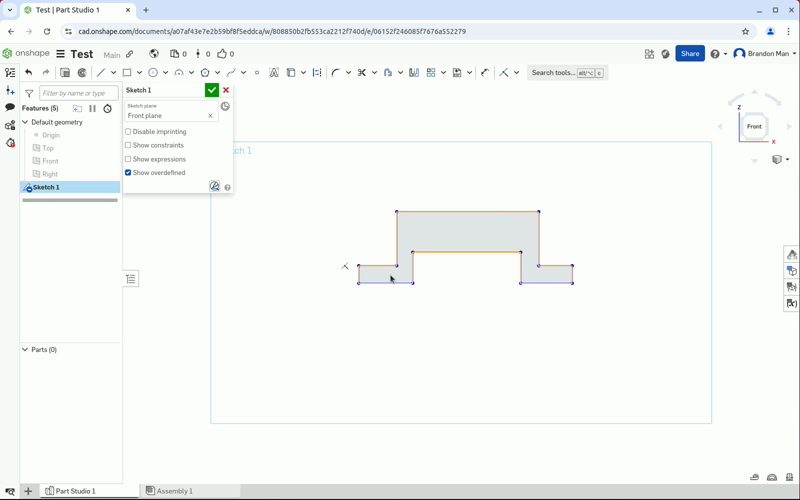
click(390, 274)
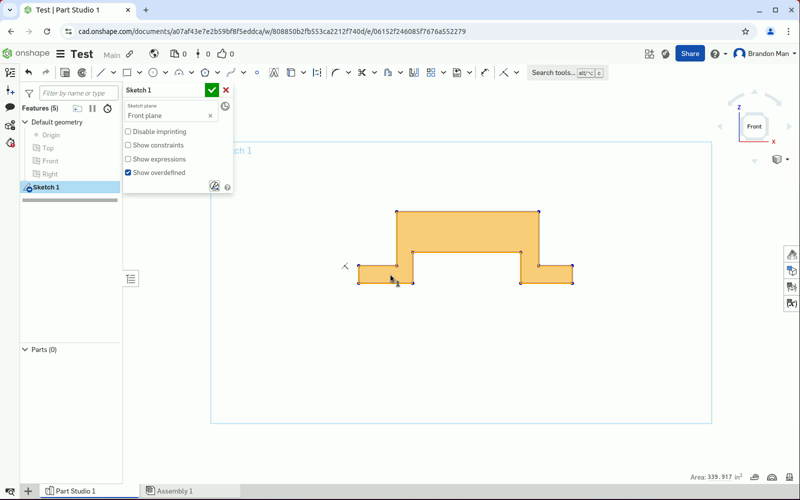
mouse_move(73, 352)
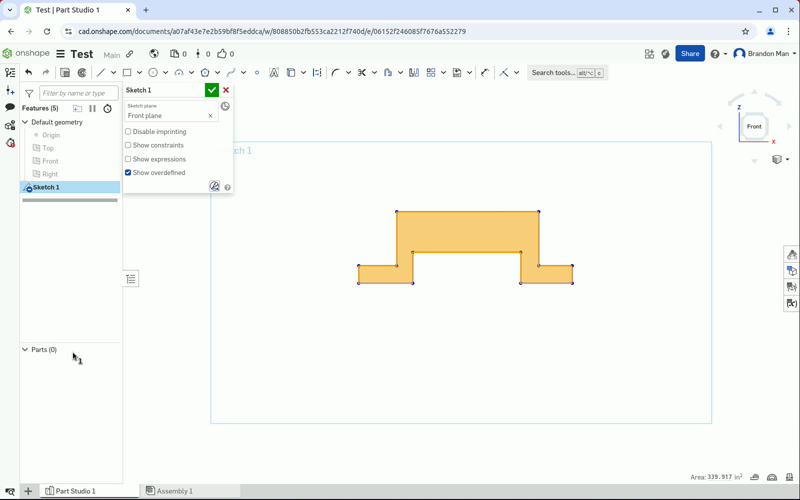
key(shift+y)
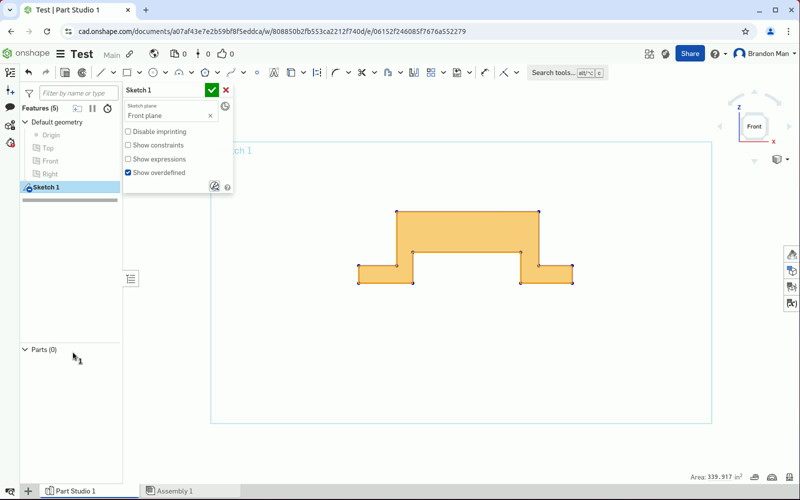
key(shift+e)
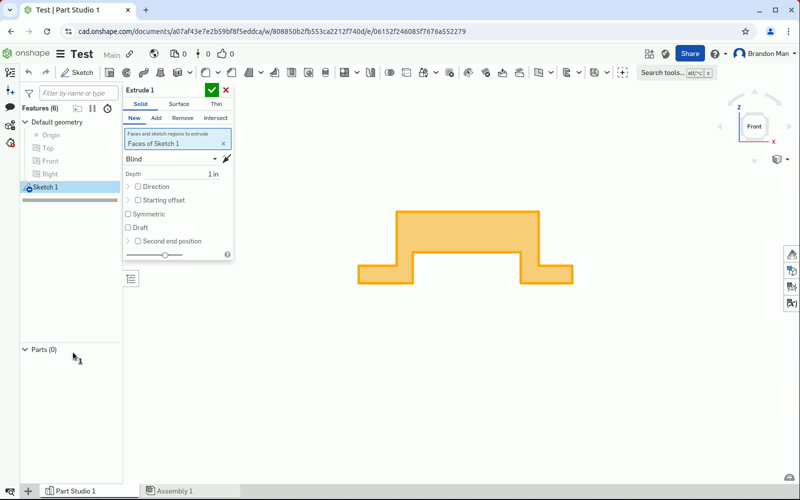
mouse_move(143, 106)
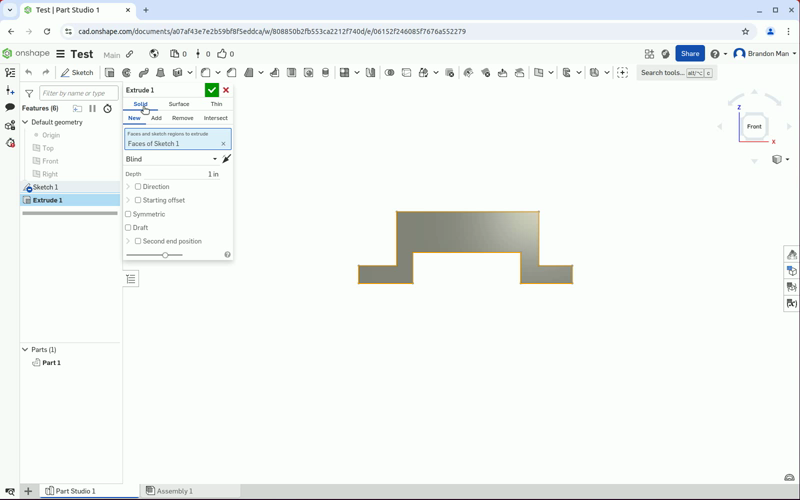
click(143, 106)
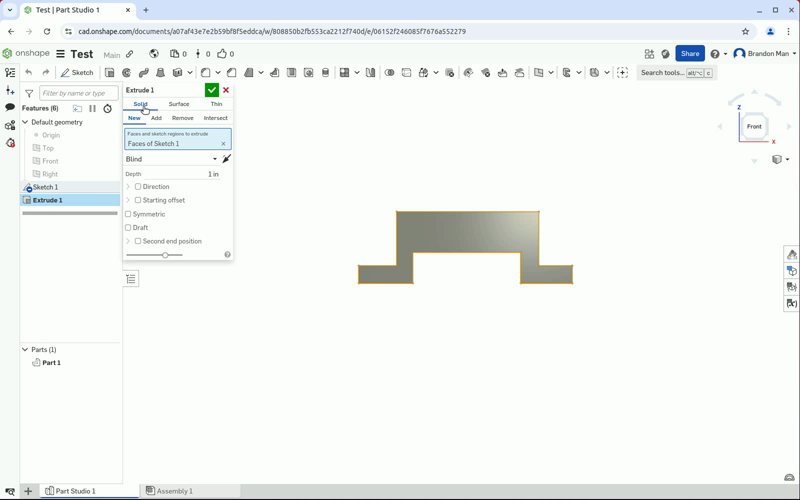
mouse_move(137, 120)
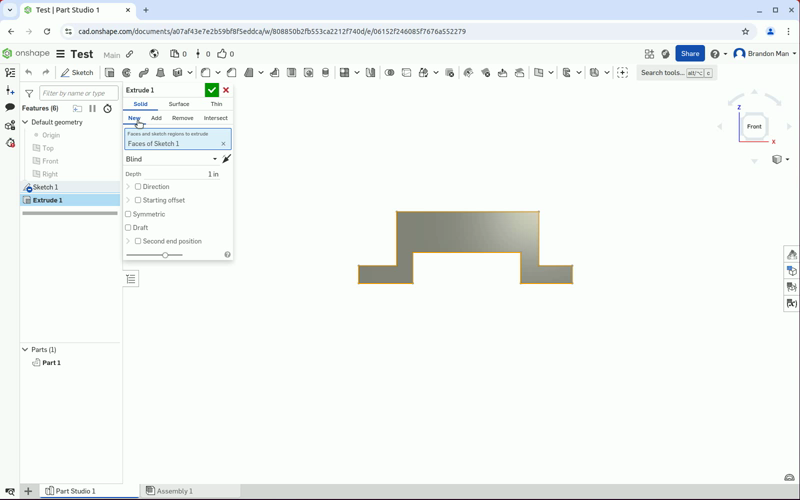
click(137, 120)
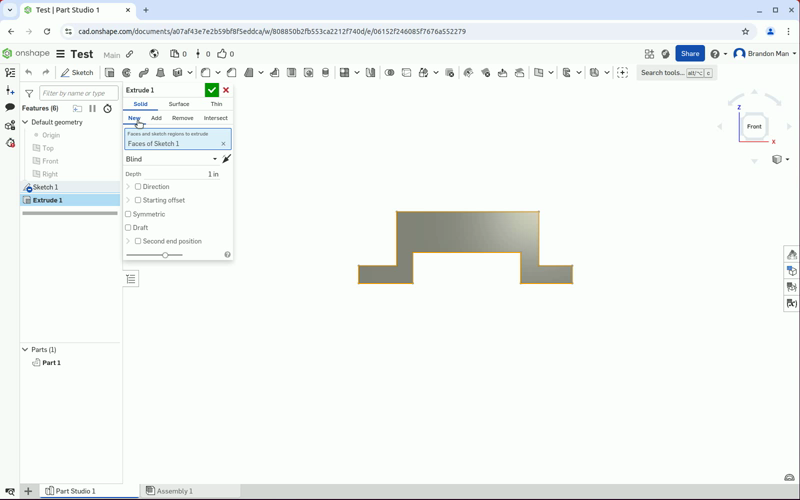
key(tab, 4)
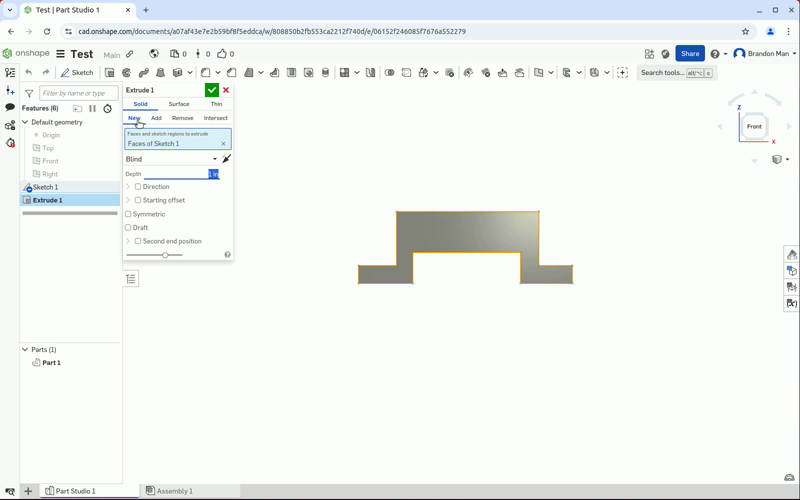
text(-21.905)
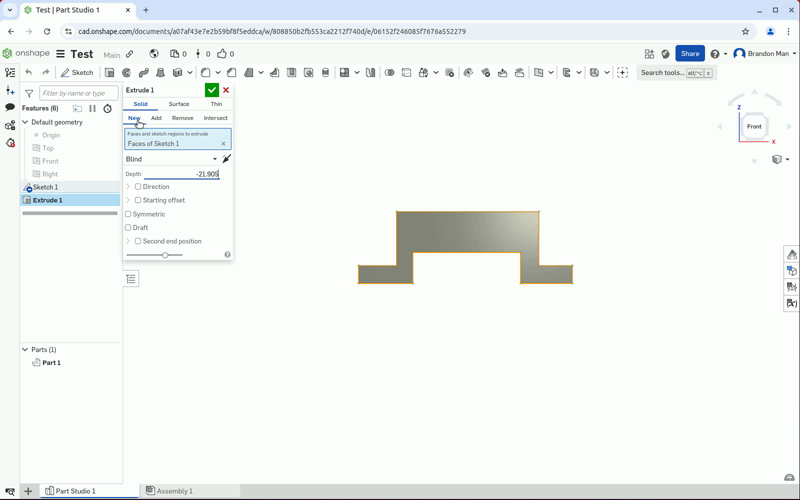
key(enter)
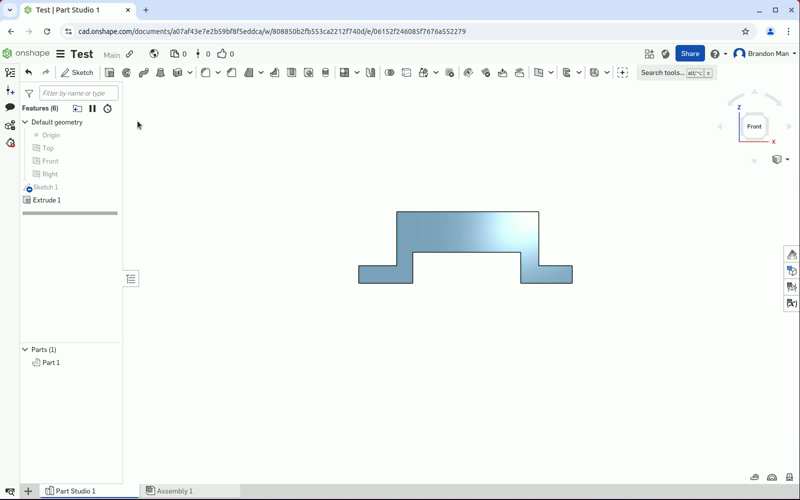
key(shift+h)
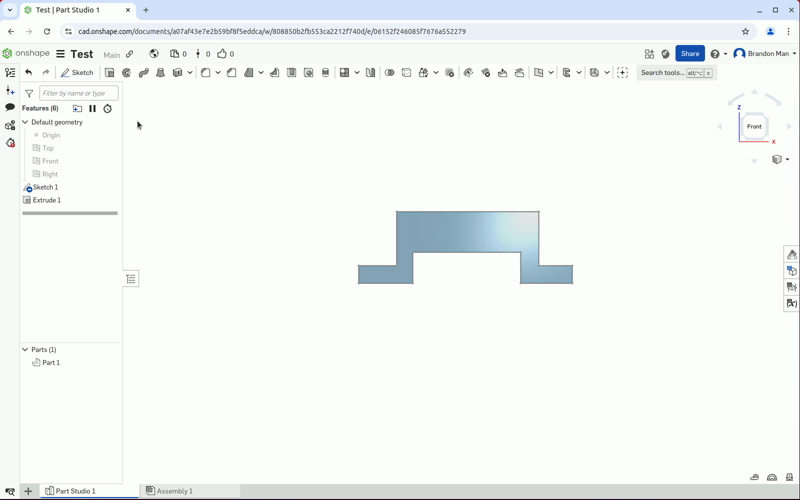
key(shift+h)
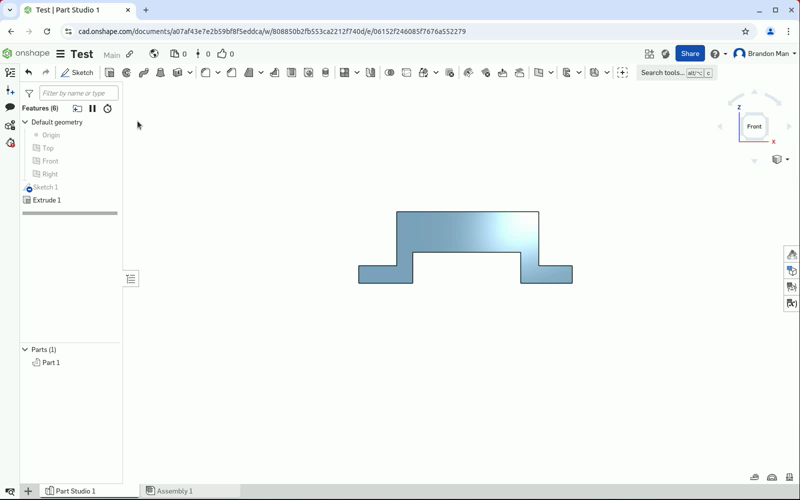
mouse_move(73, 189)
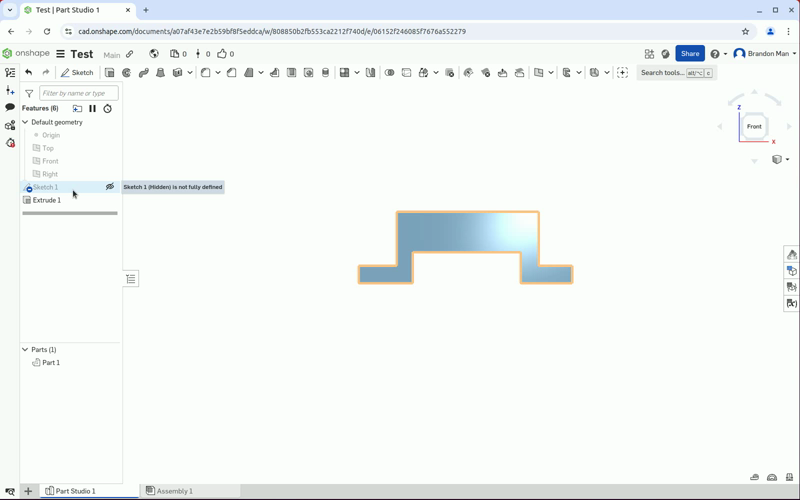
click(73, 189)
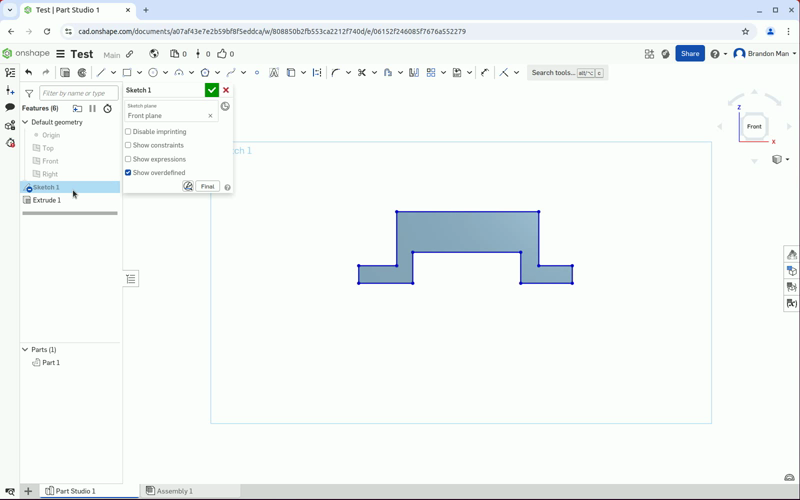
mouse_move(229, 92)
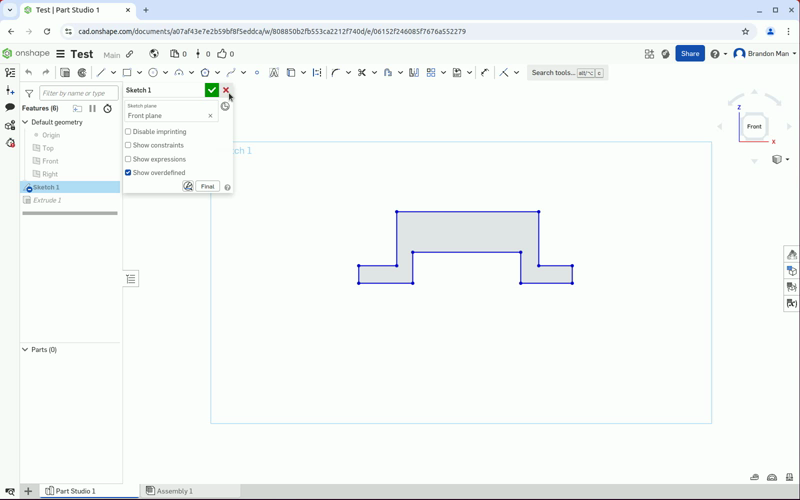
click(229, 92)
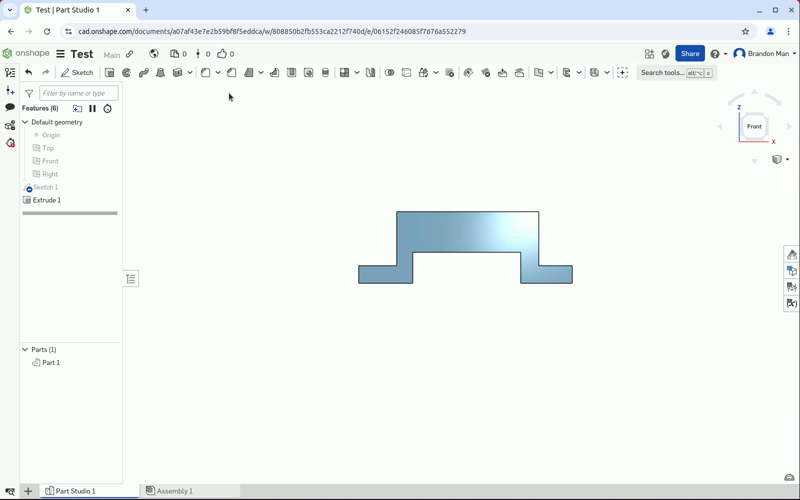
mouse_move(73, 352)
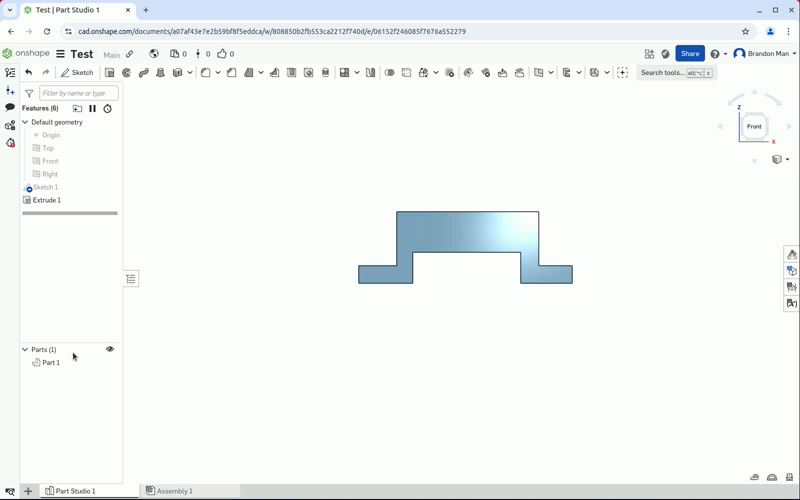
key(y)
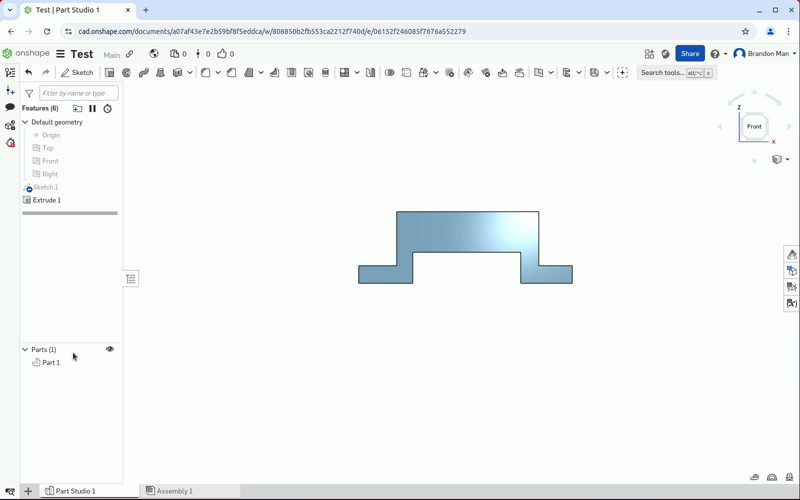
key(shift+p)
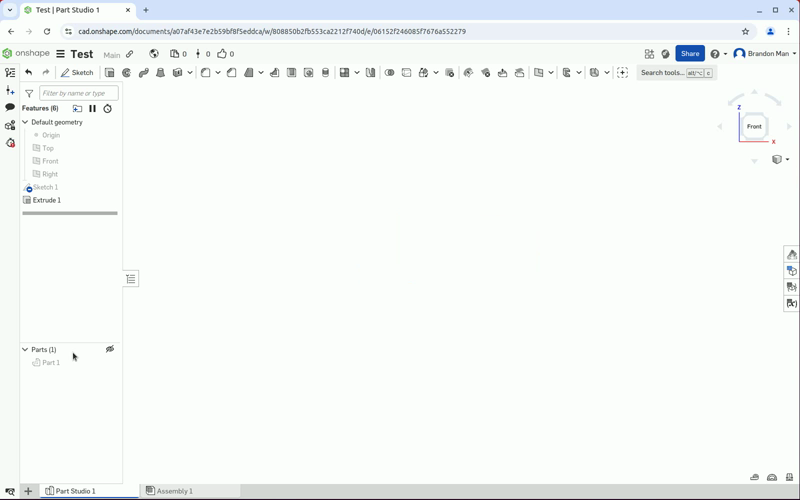
key(space)
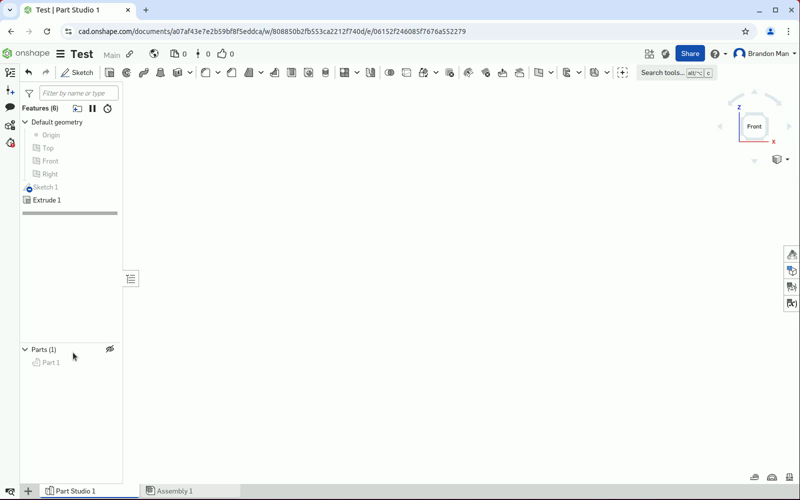
key_down(shift)
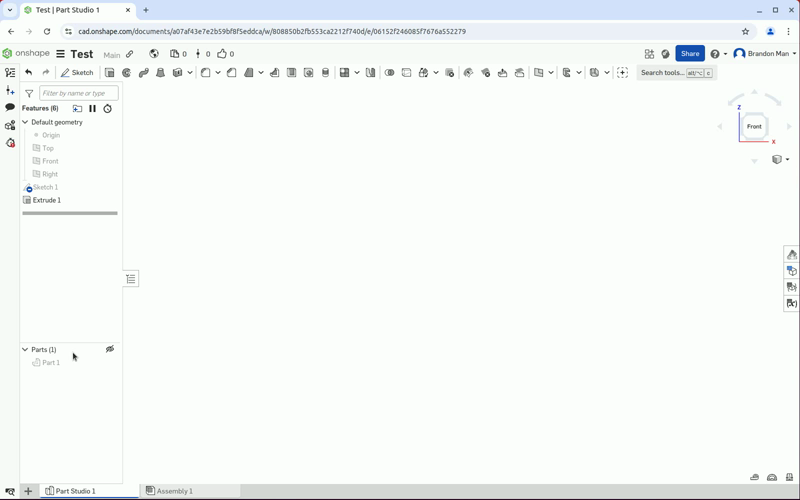
key(left)
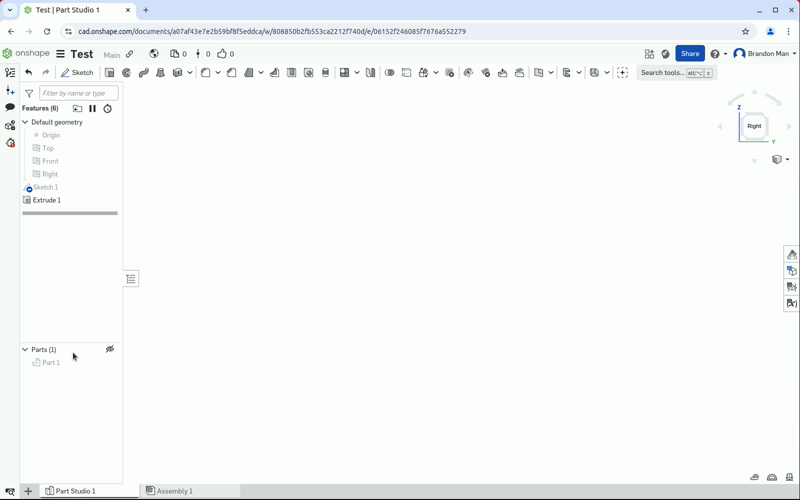
key_up(shift)
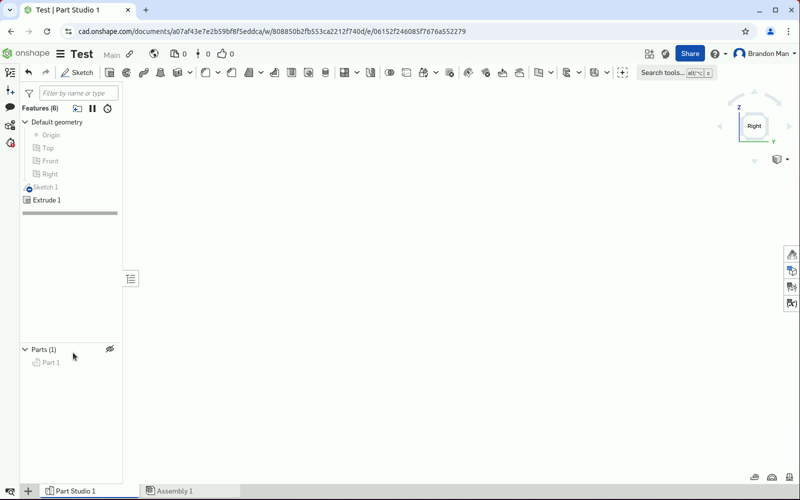
mouse_move(73, 352)
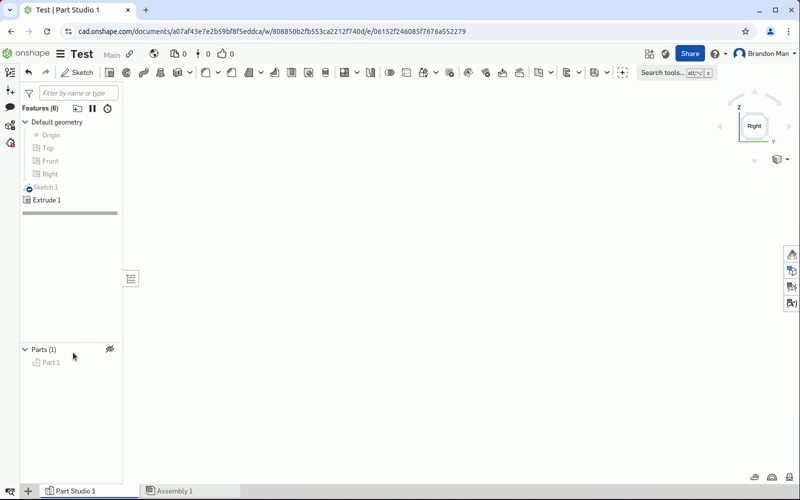
key(shift+y)
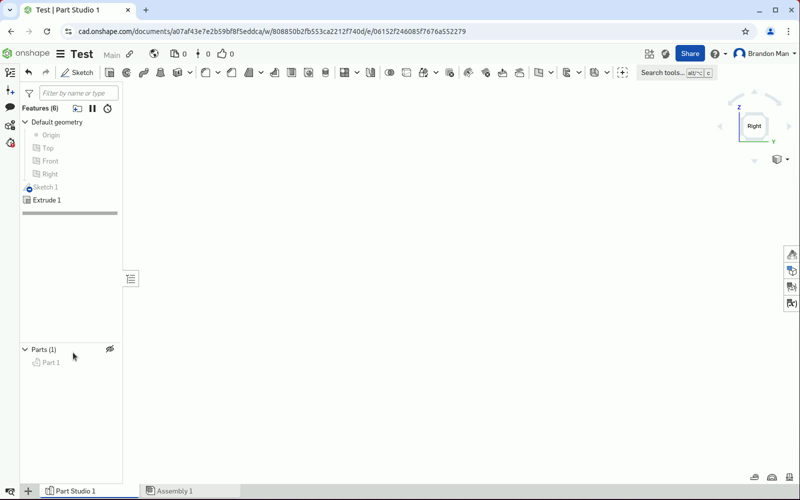
key(shift+s)
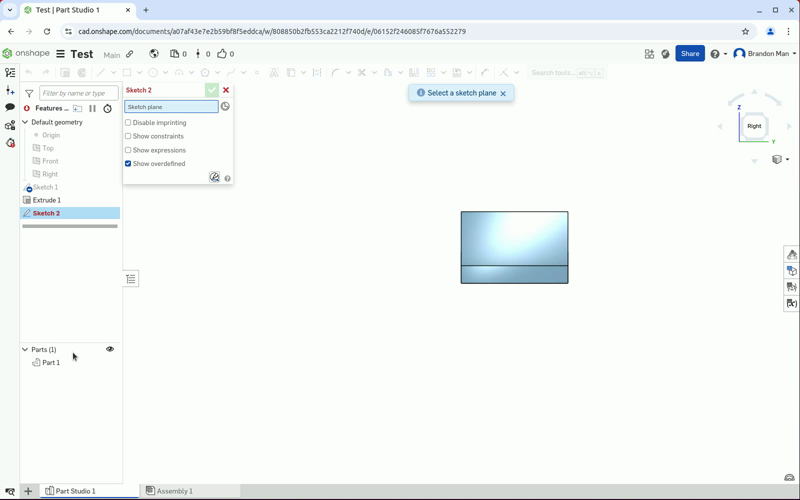
mouse_move(73, 176)
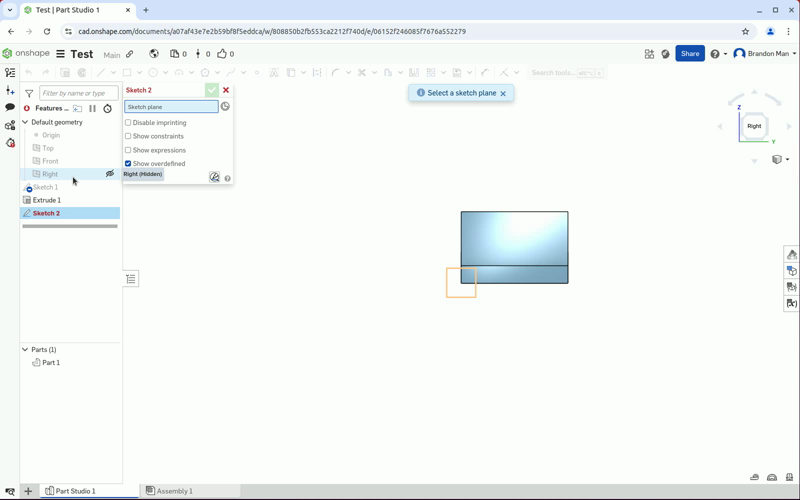
click(73, 176)
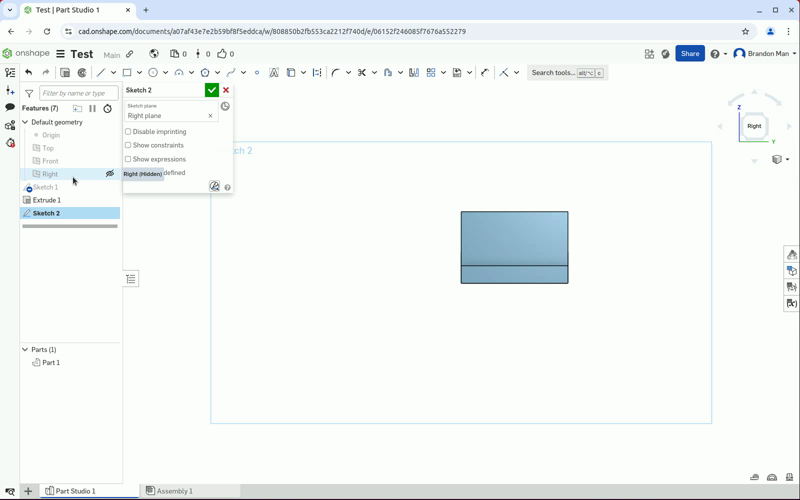
mouse_move(73, 352)
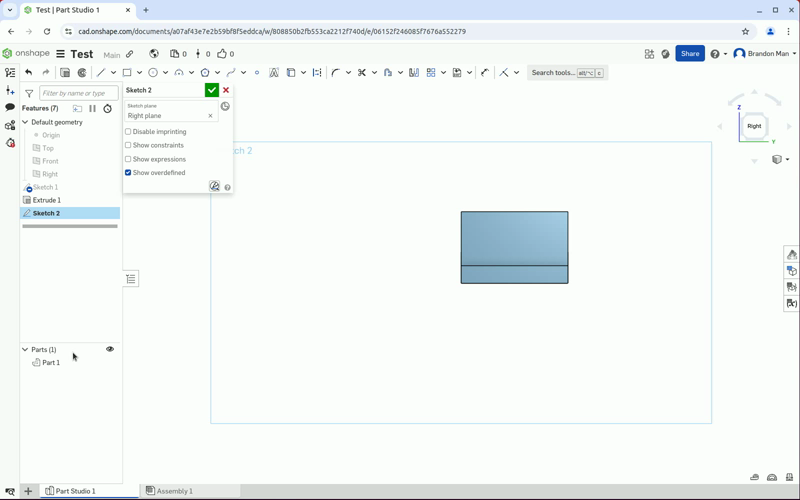
key(y)
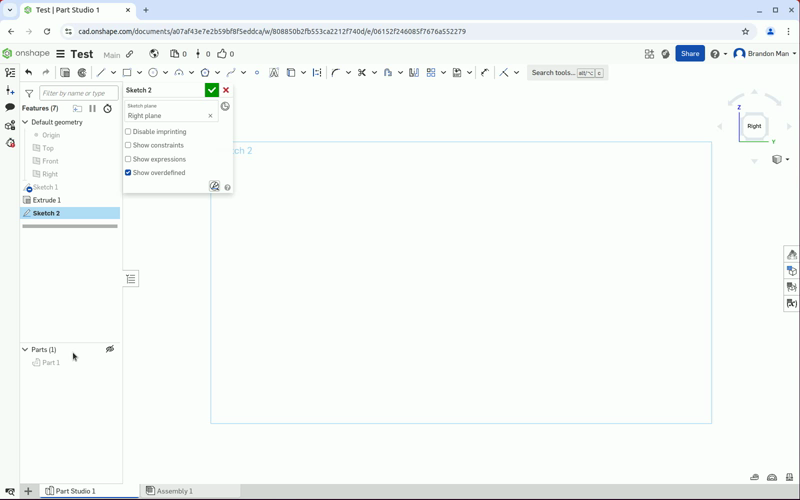
key(l)
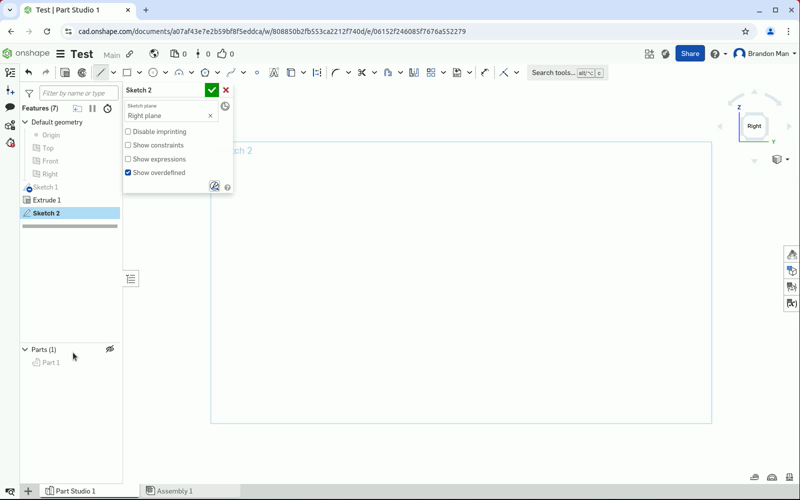
key_down(shift)
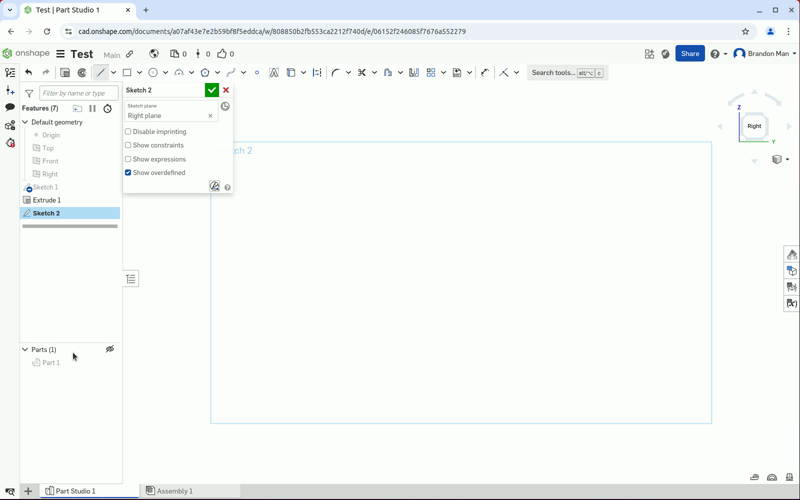
mouse_move(497, 210)
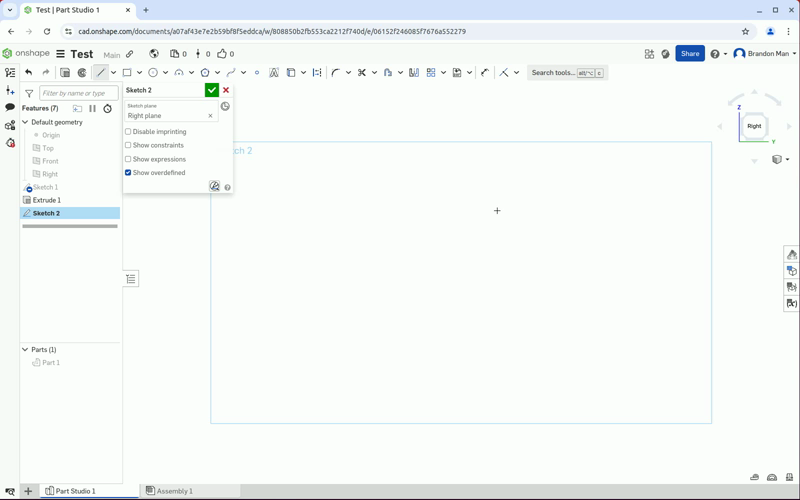
click(497, 210)
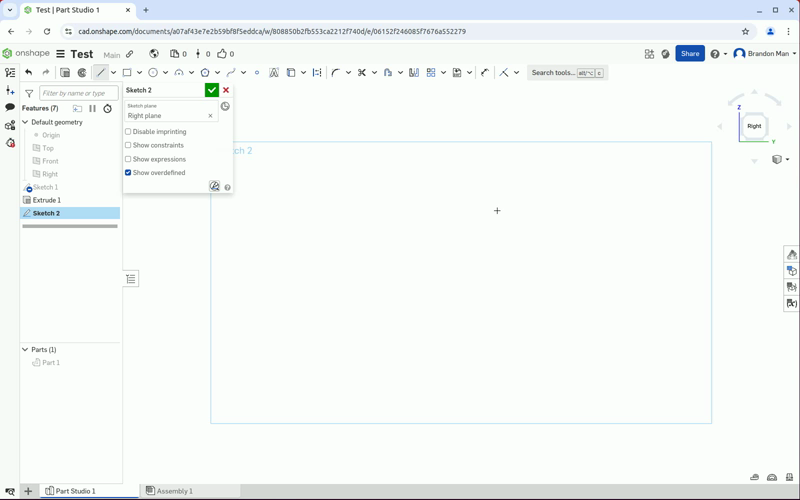
key_up(shift)
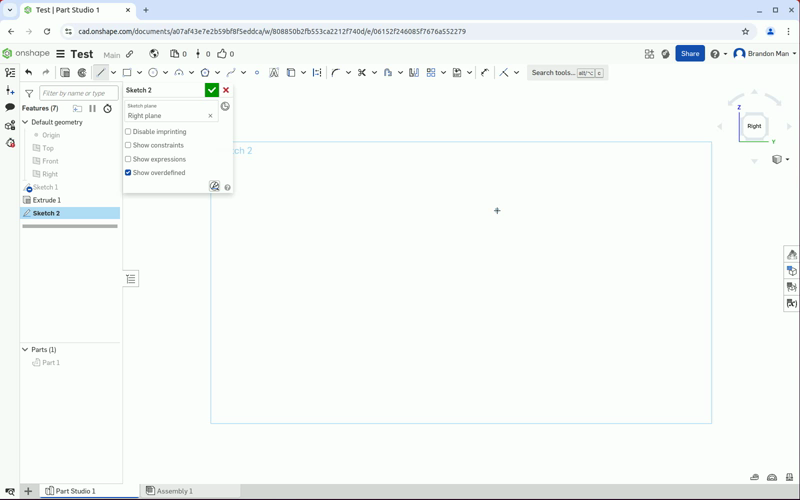
key_down(shift)
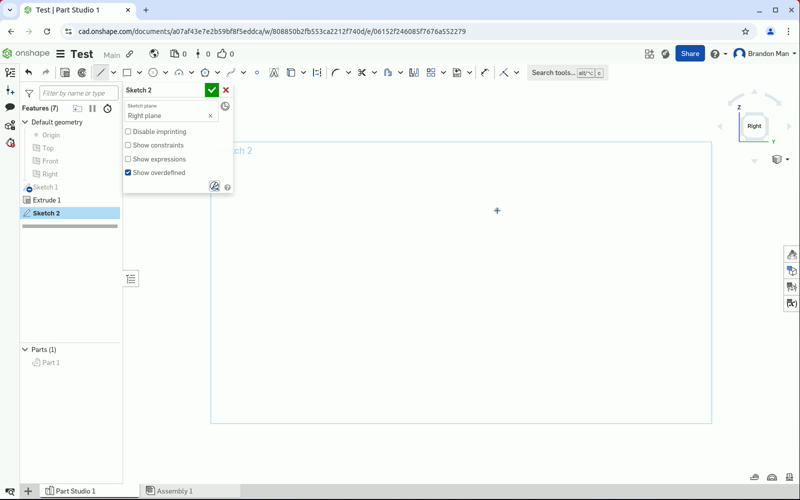
mouse_move(527, 210)
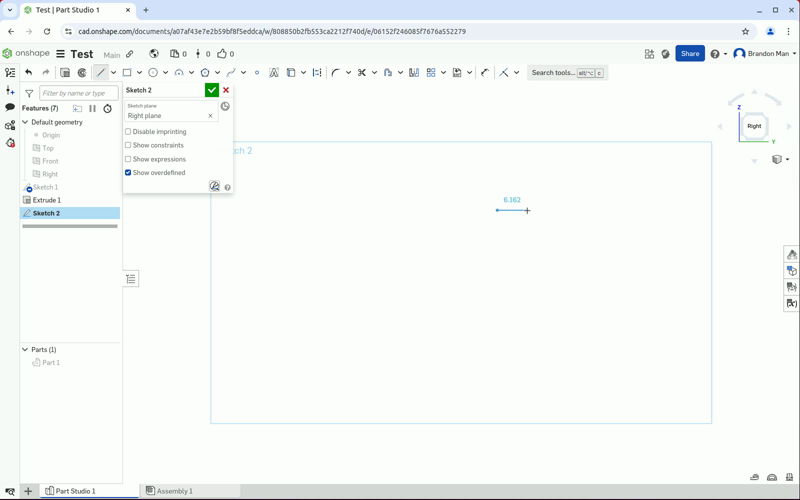
mouse_move(515, 224)
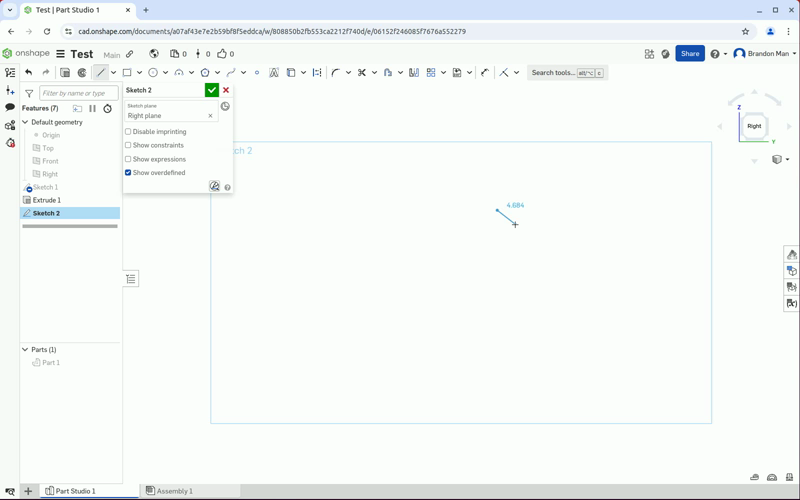
click(515, 224)
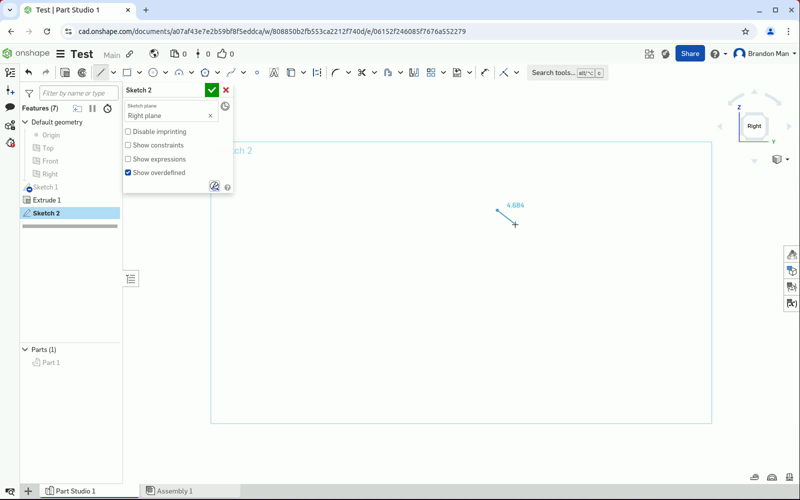
key_up(shift)
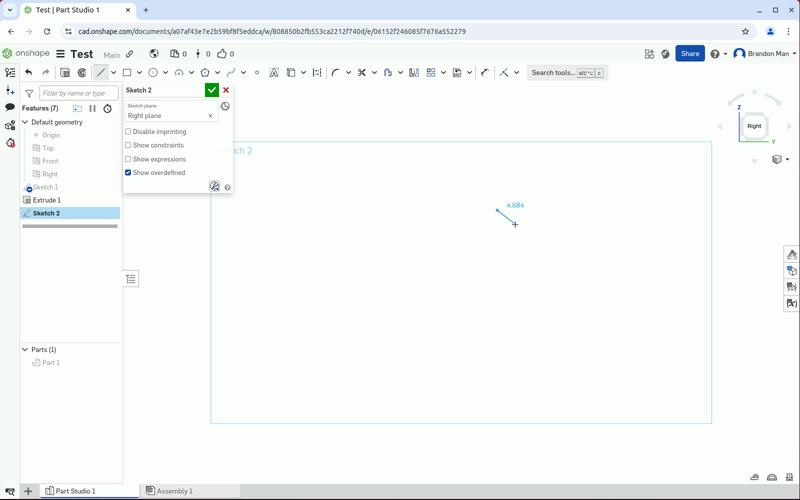
key_down(shift)
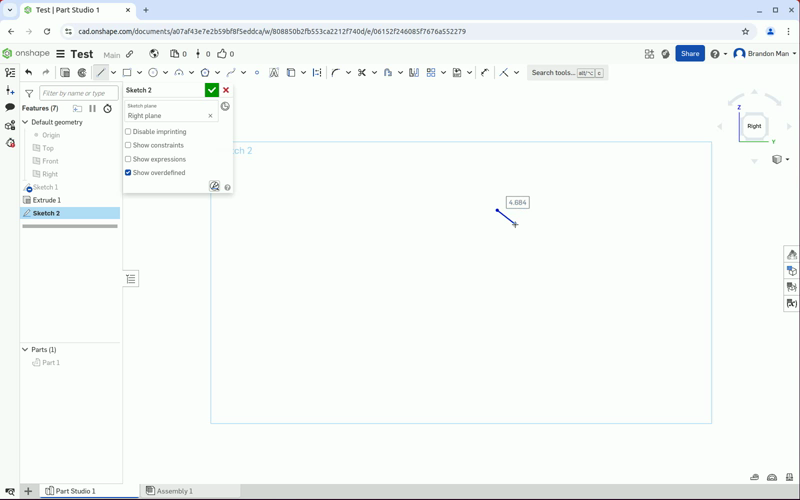
mouse_move(545, 224)
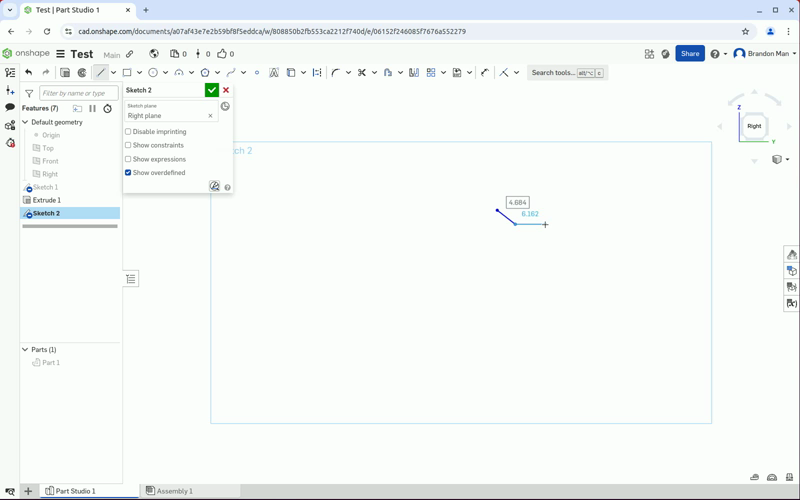
mouse_move(533, 210)
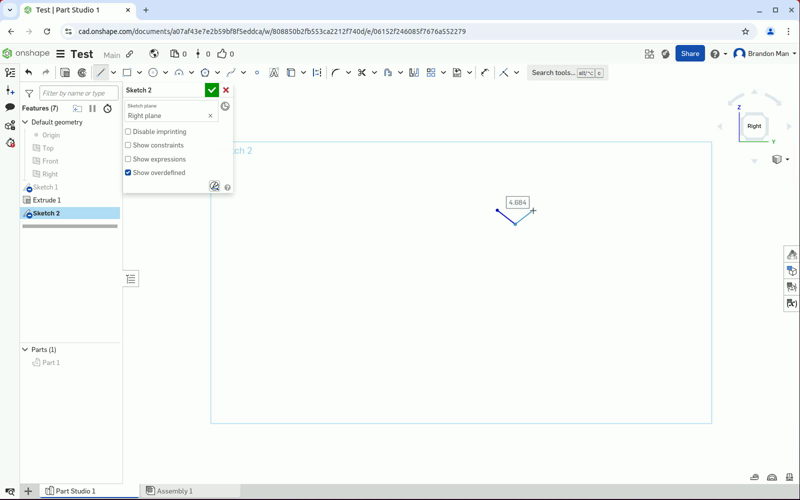
click(533, 210)
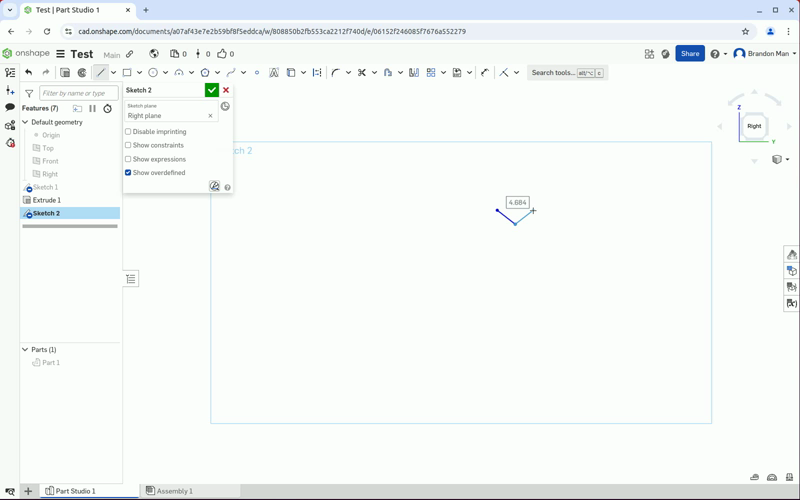
key_up(shift)
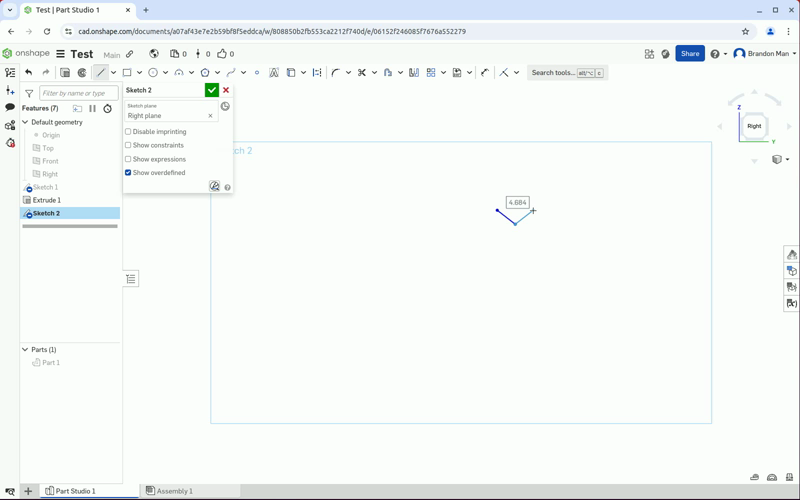
key_down(shift)
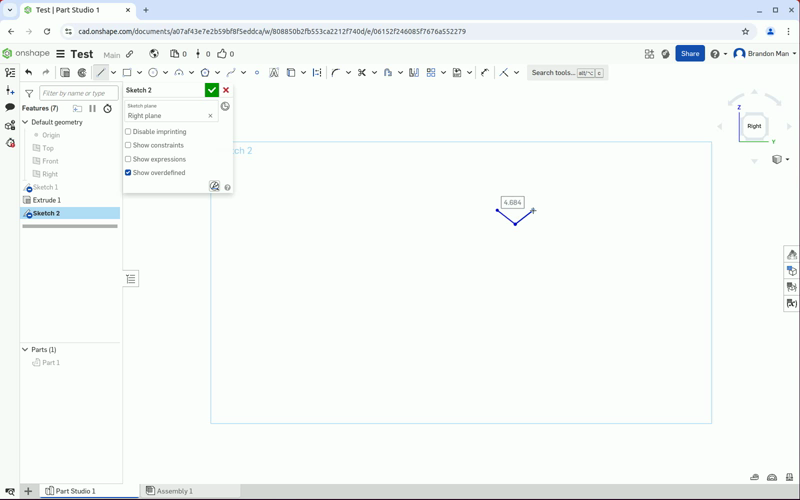
mouse_move(563, 210)
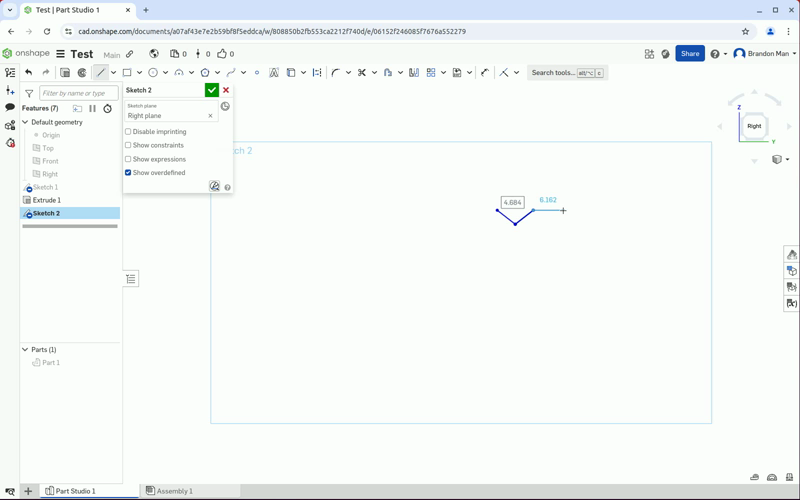
mouse_move(515, 210)
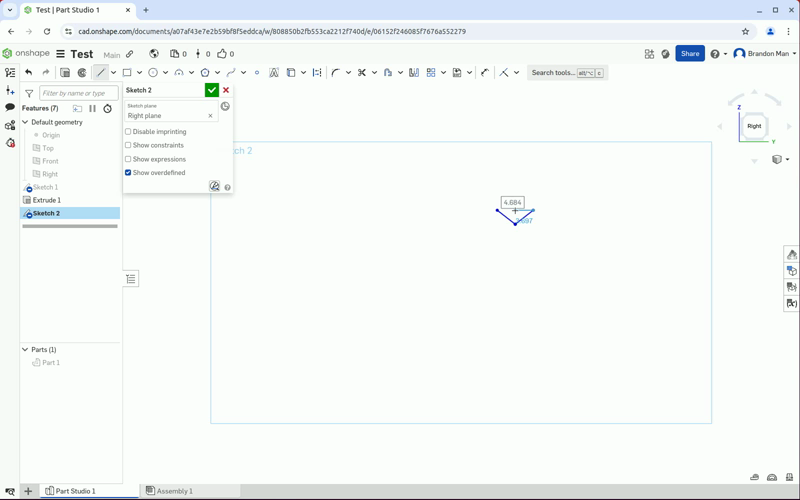
click(515, 210)
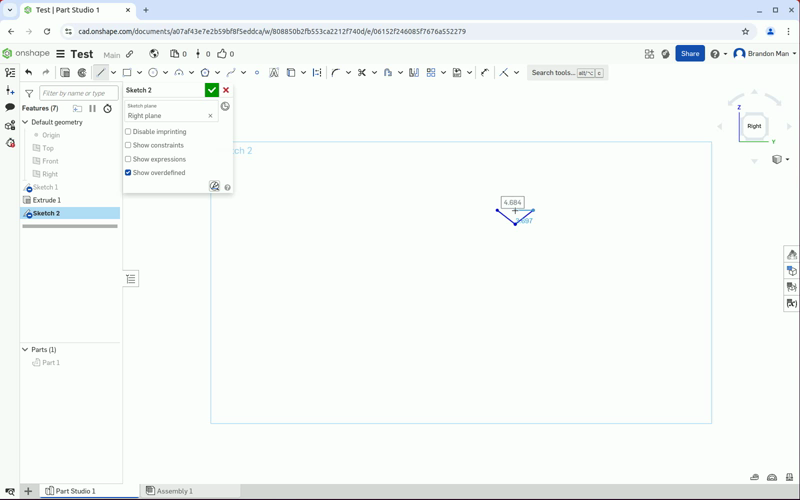
key_up(shift)
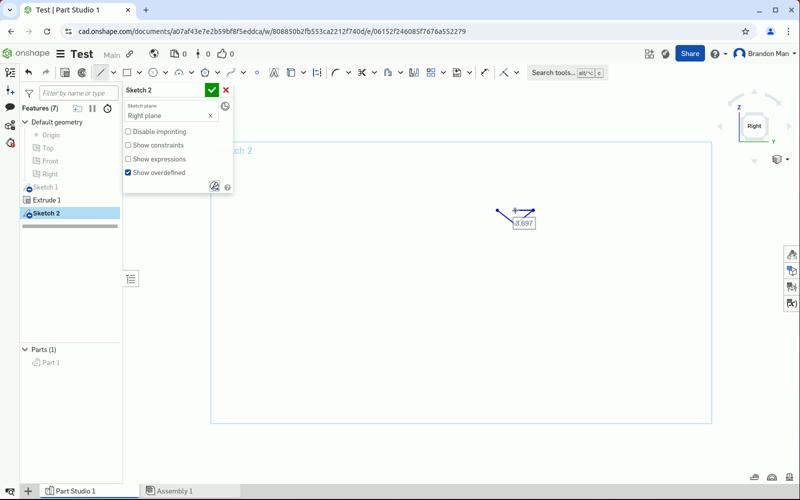
mouse_move(545, 210)
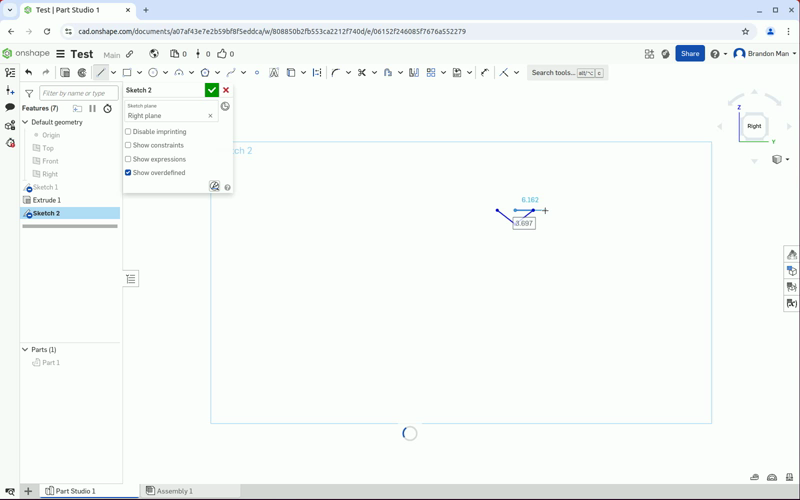
key_down(shift)
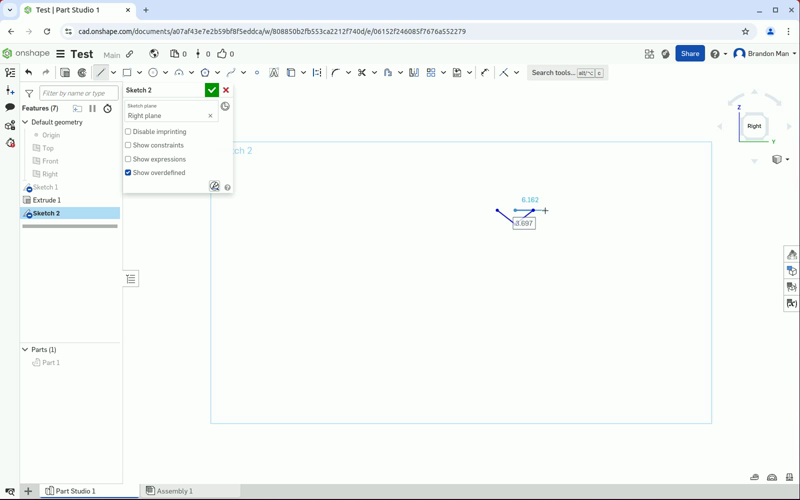
mouse_move(497, 210)
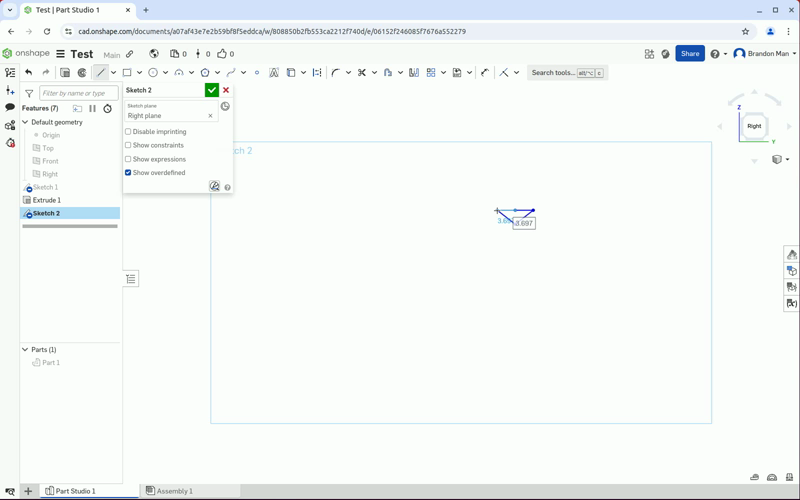
key_up(shift)
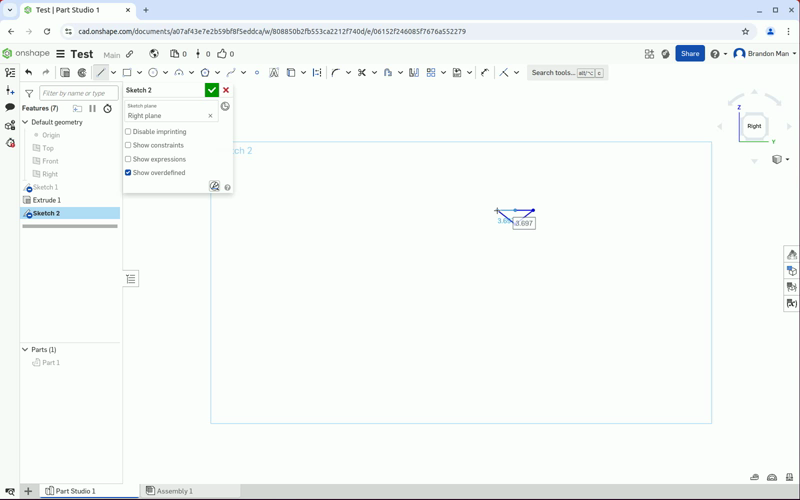
click(497, 210)
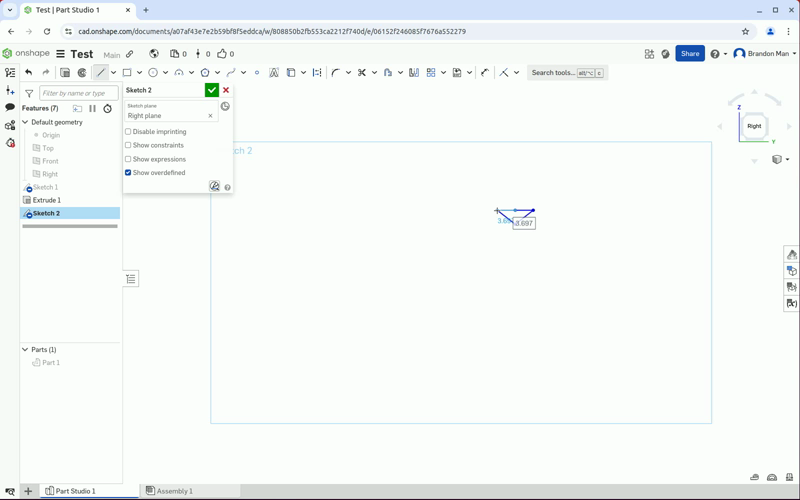
key(esc)
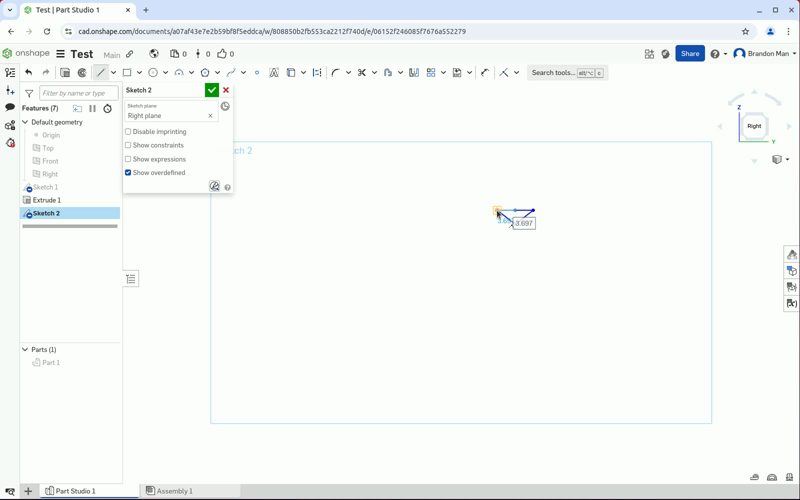
mouse_move(521, 214)
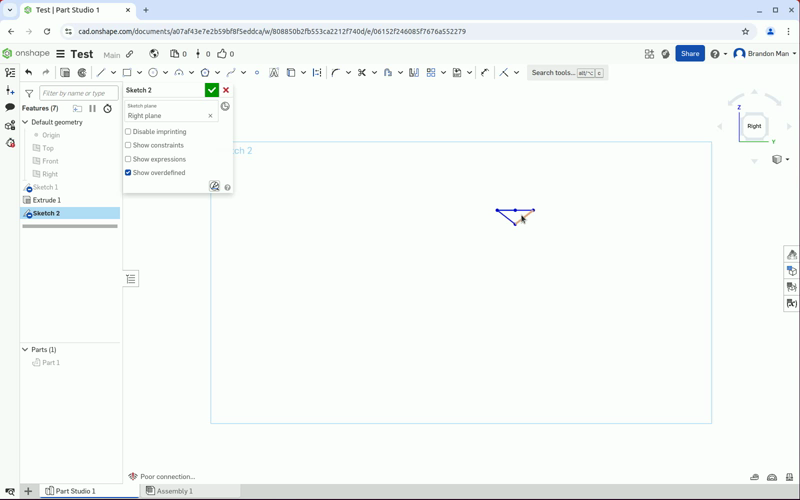
scroll(6)
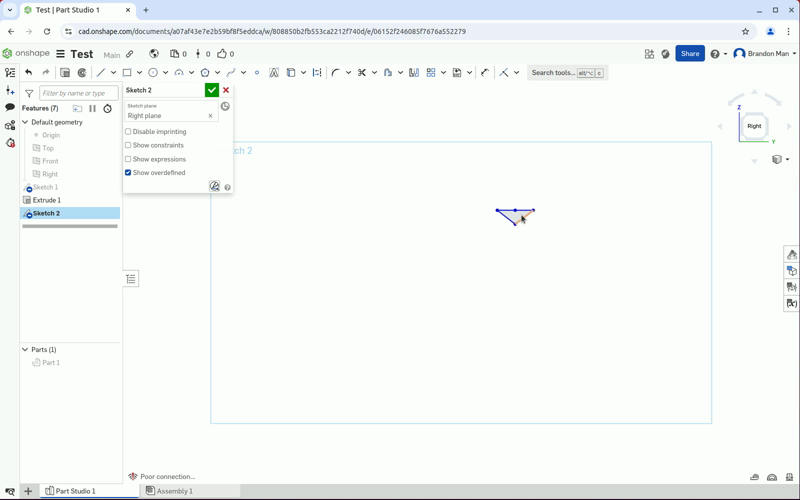
scroll(6)
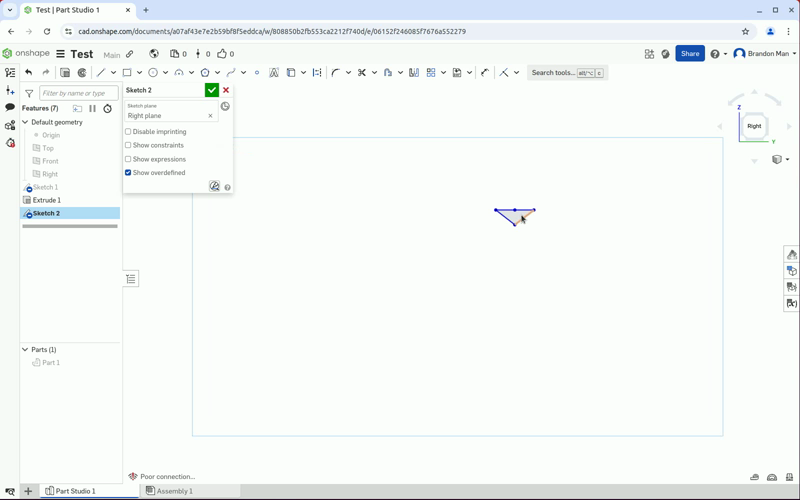
scroll(6)
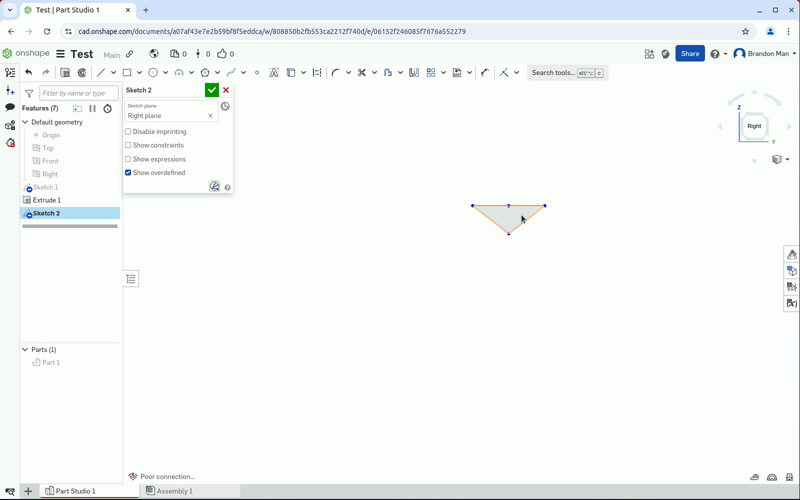
scroll(6)
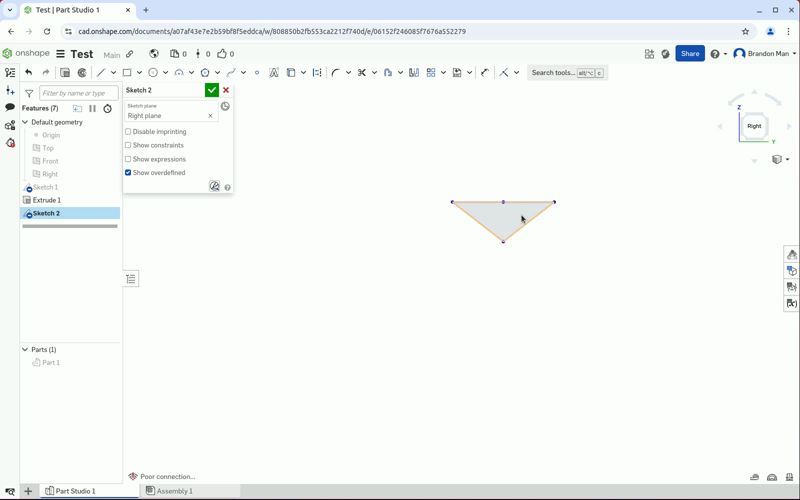
scroll(6)
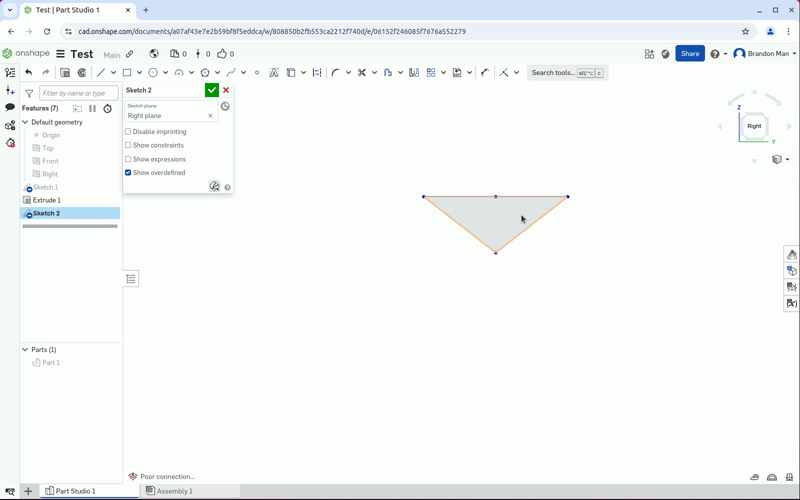
scroll(6)
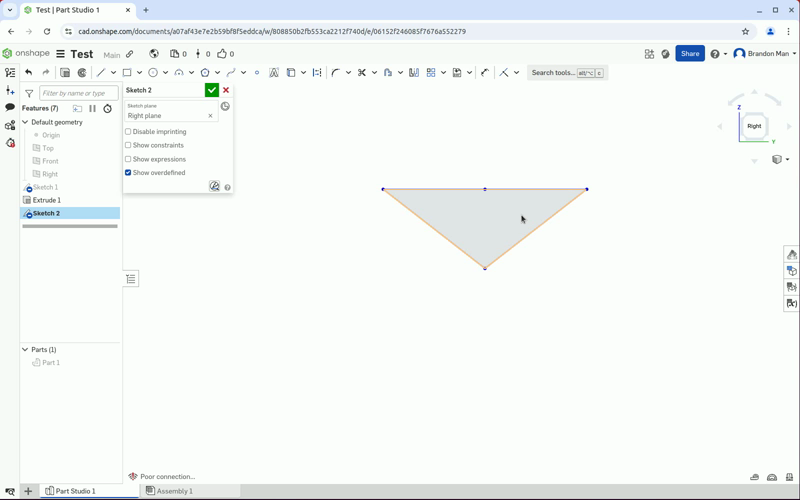
scroll(6)
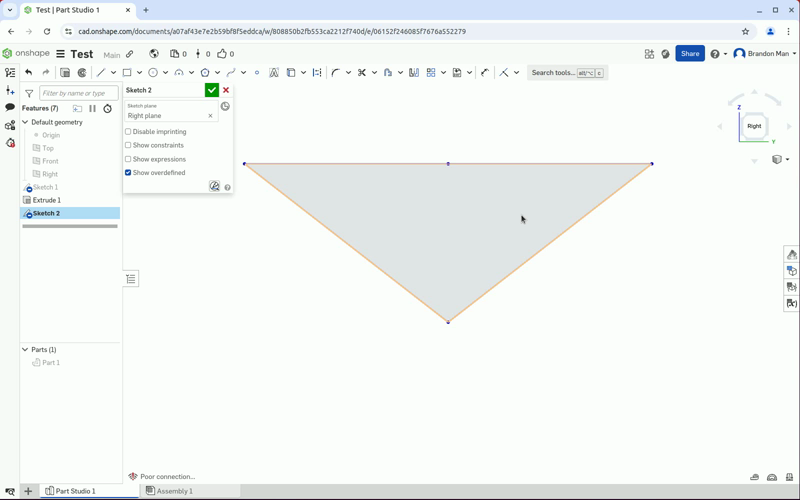
click(521, 214)
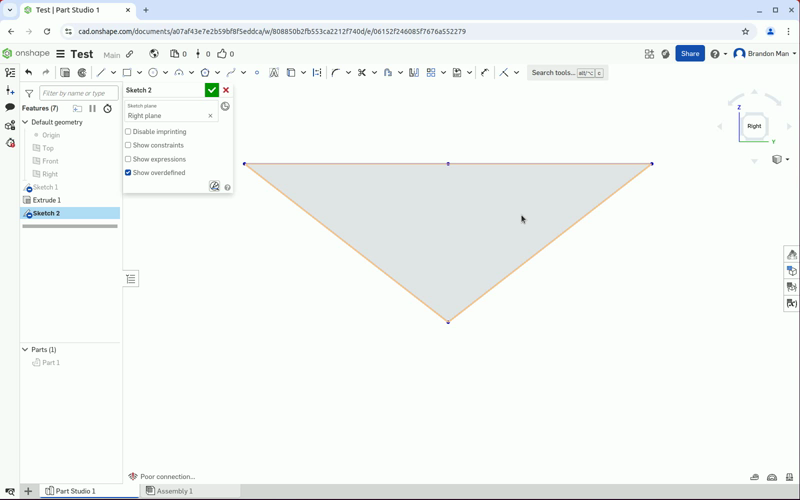
scroll(-6)
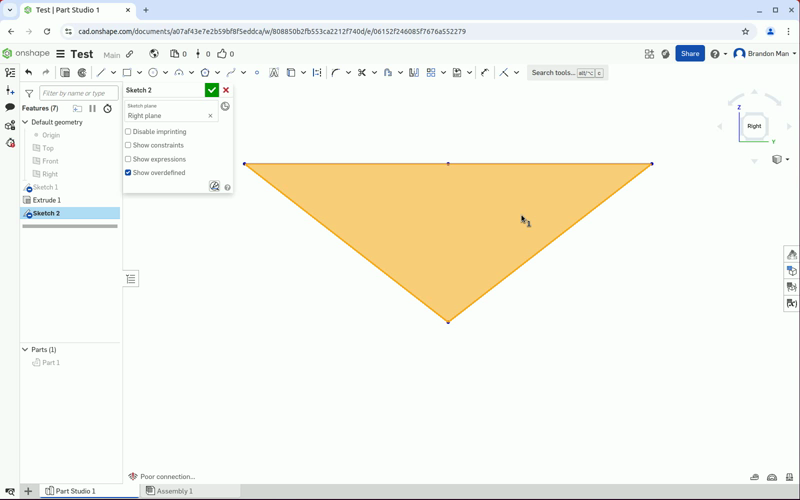
scroll(-6)
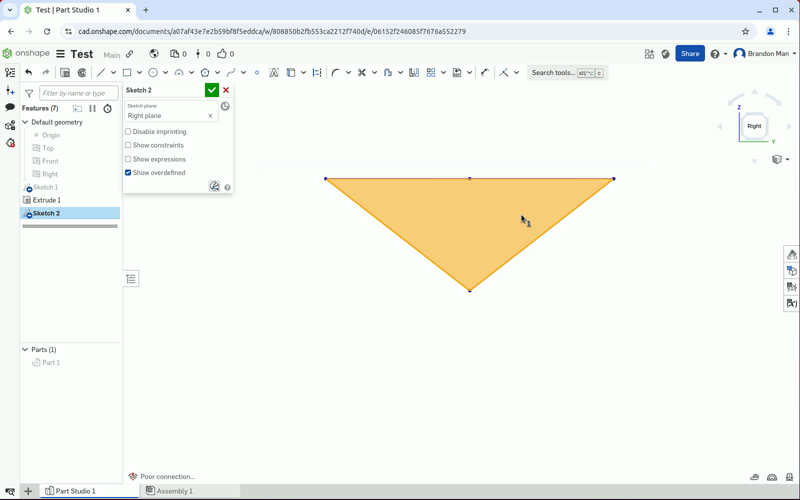
scroll(-6)
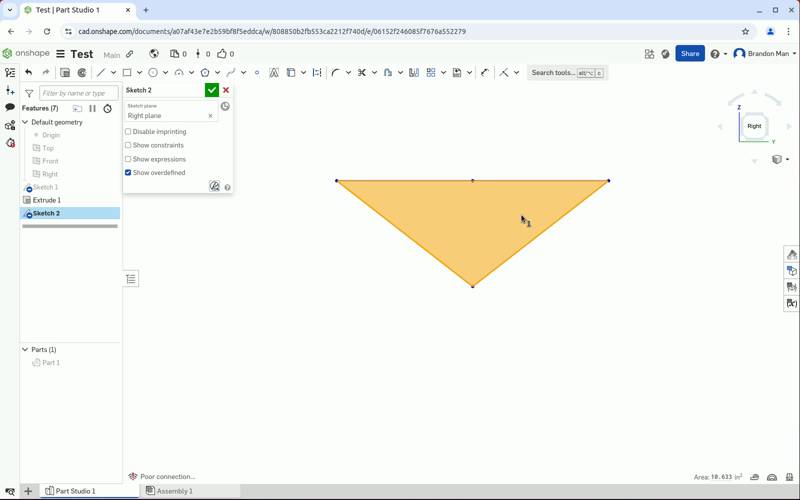
scroll(-6)
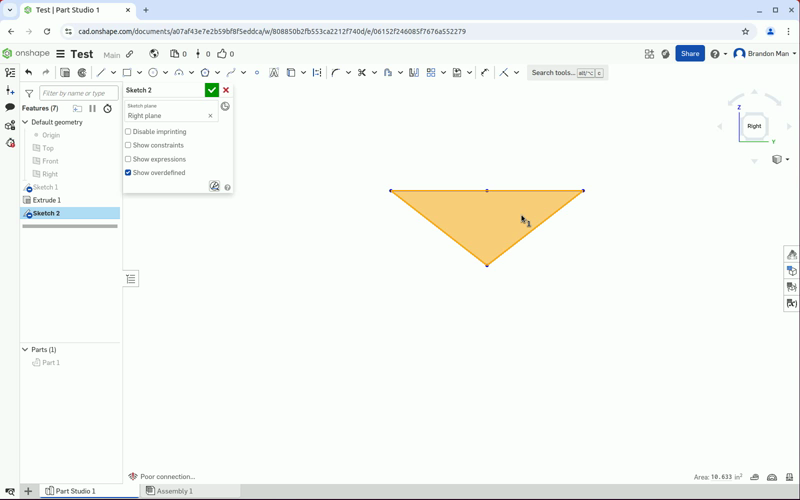
scroll(-6)
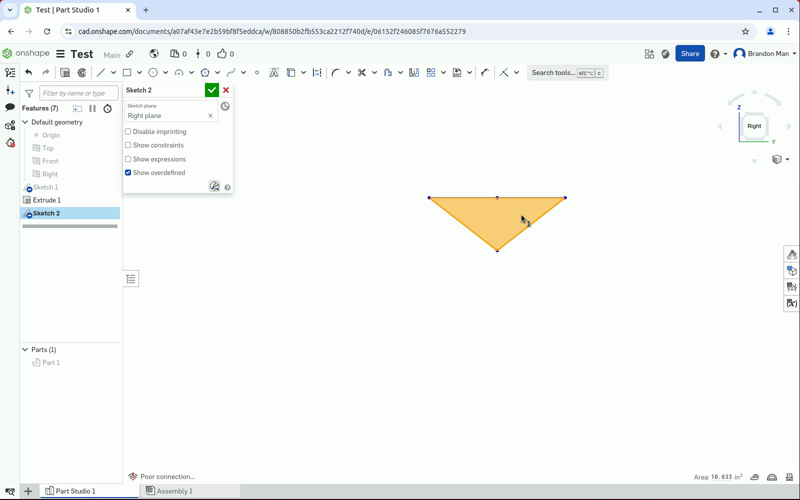
scroll(-6)
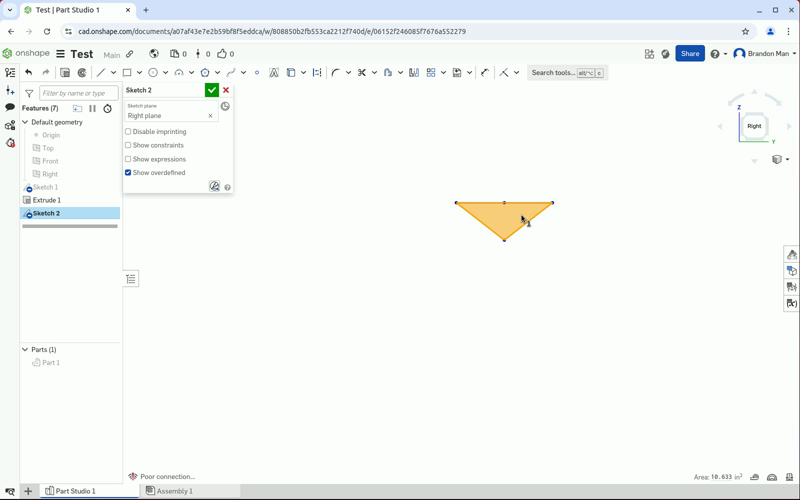
scroll(-6)
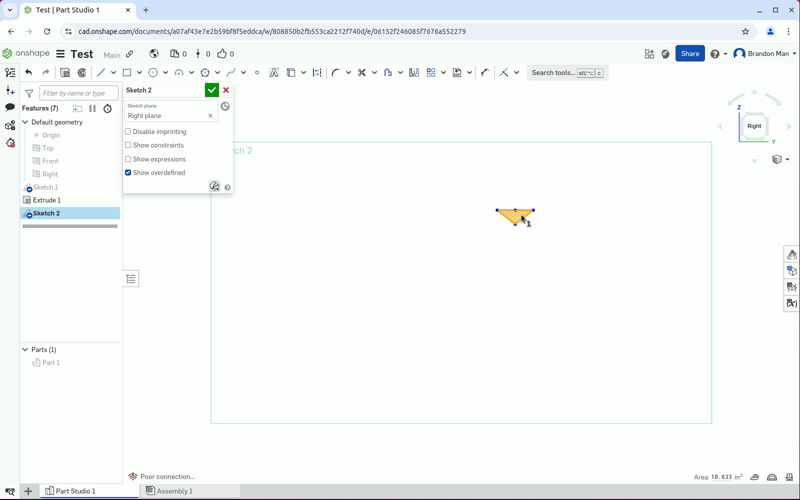
mouse_move(73, 352)
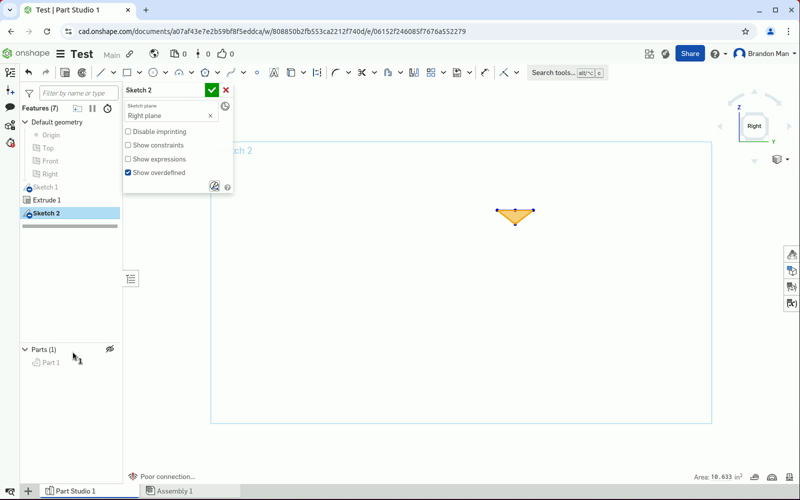
key(shift+y)
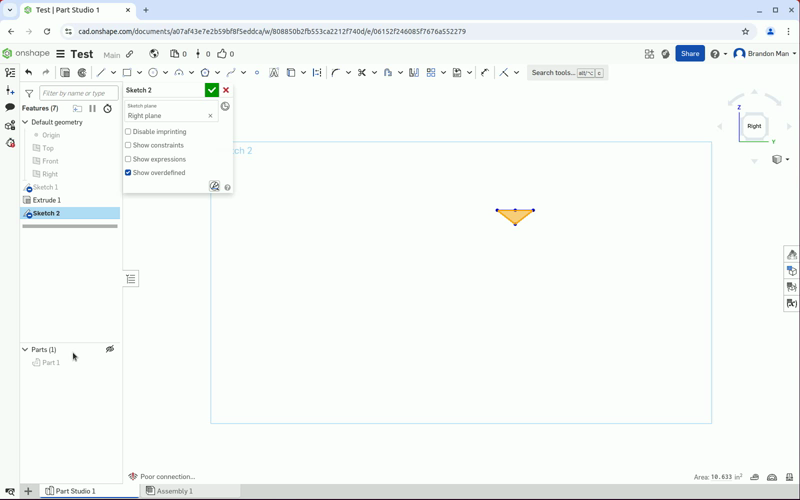
key(shift+e)
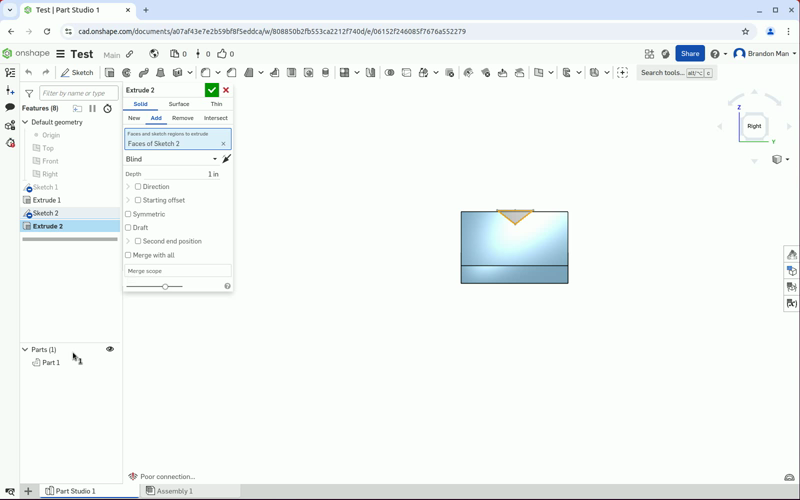
mouse_move(143, 106)
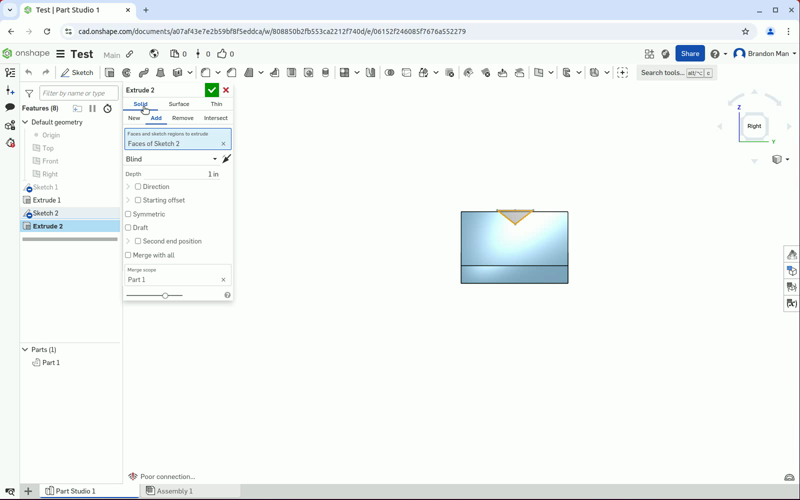
click(143, 106)
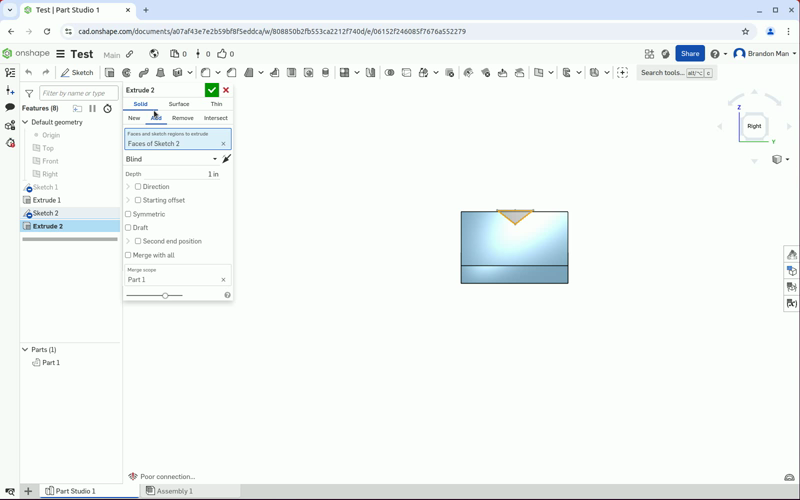
mouse_move(186, 120)
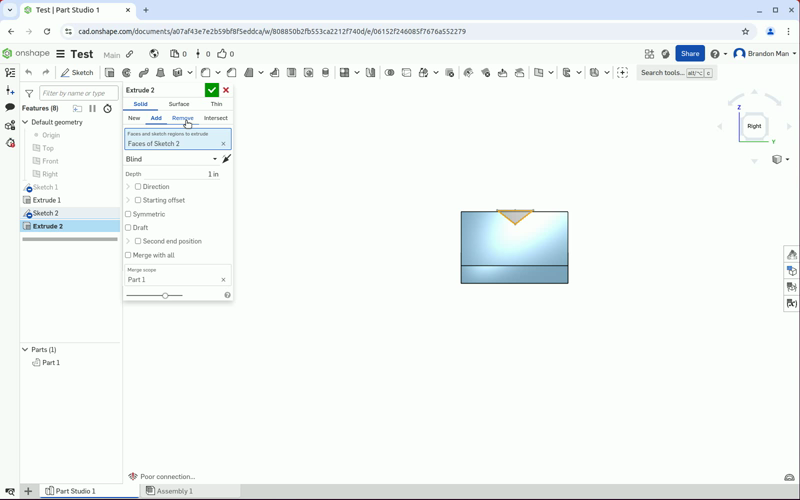
click(186, 120)
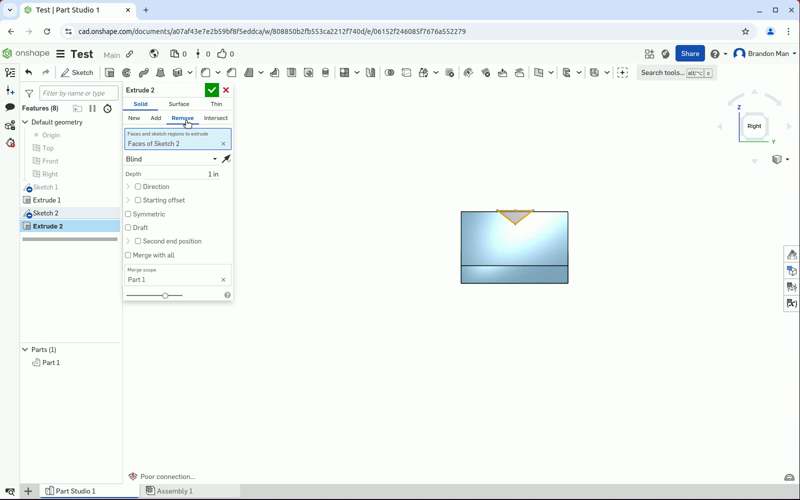
key(tab, 4)
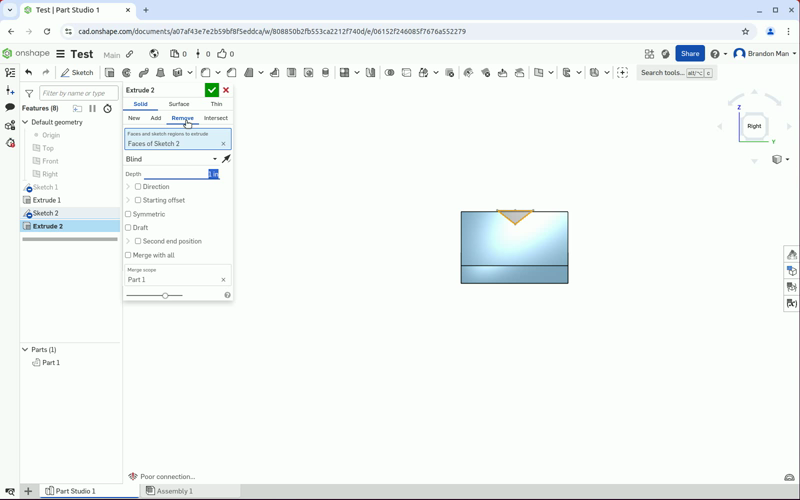
text(14.683)
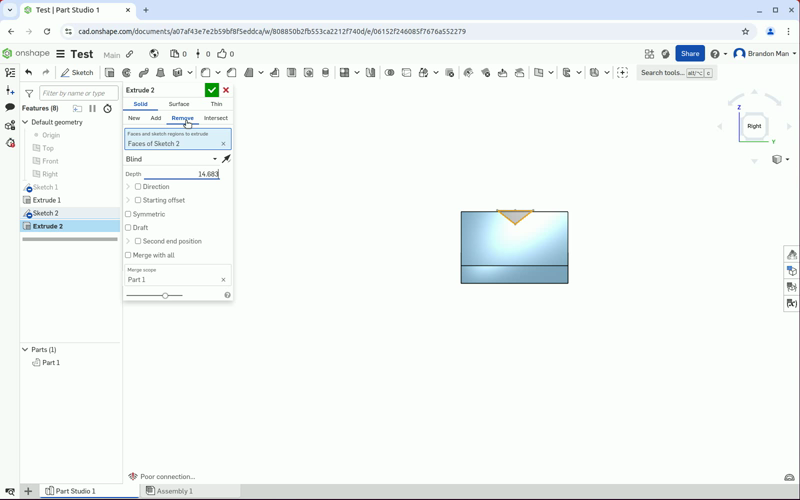
key(tab, 6)
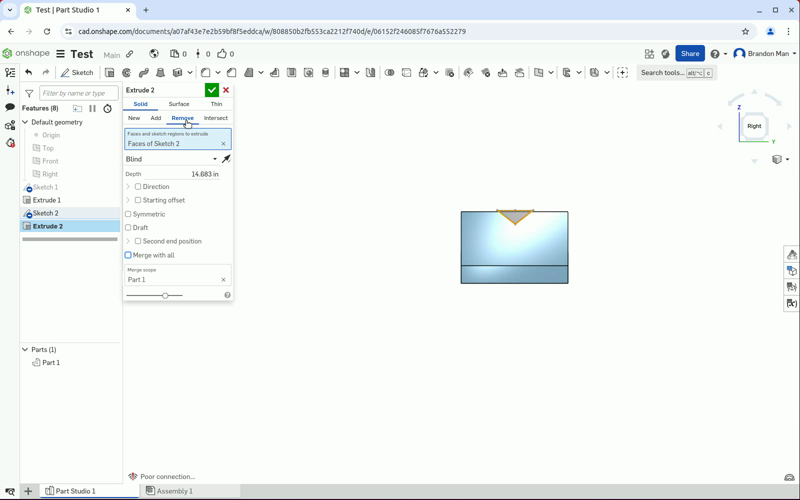
key(space)
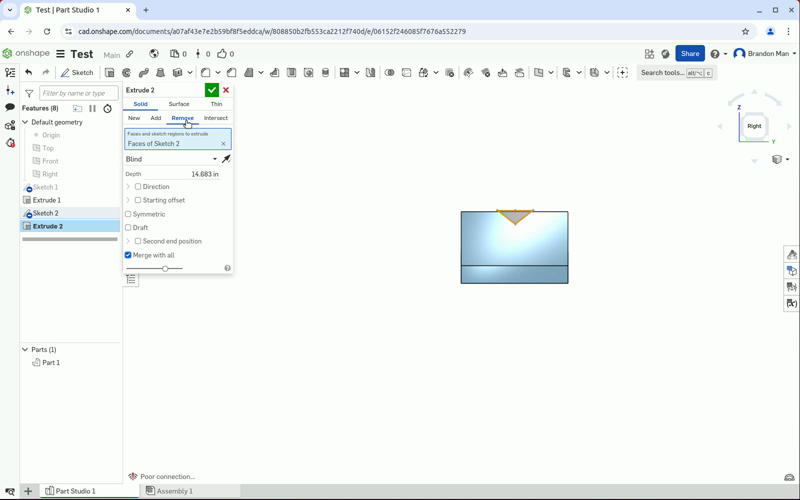
key(enter)
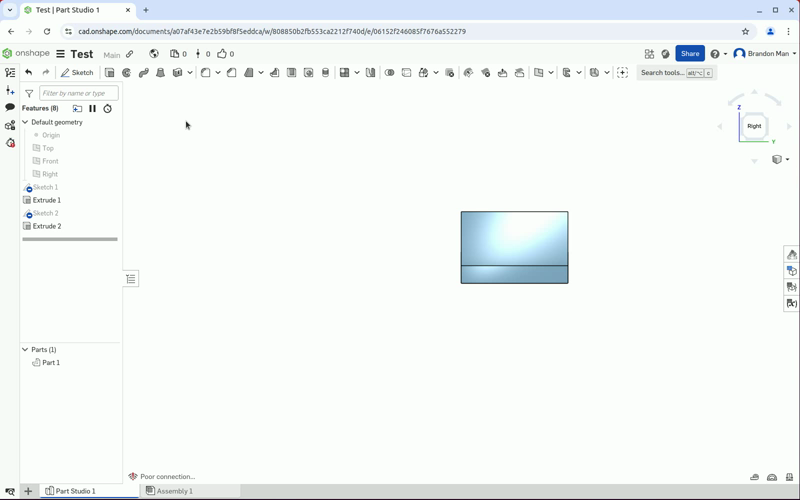
key(shift+h)
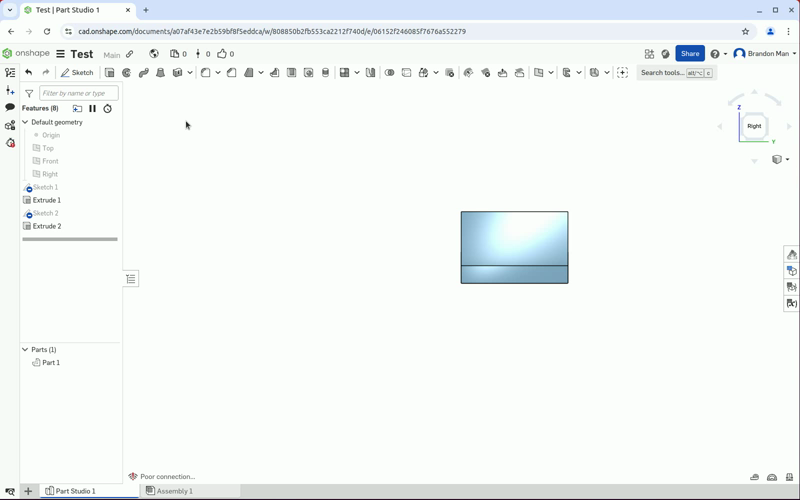
key(shift+h)
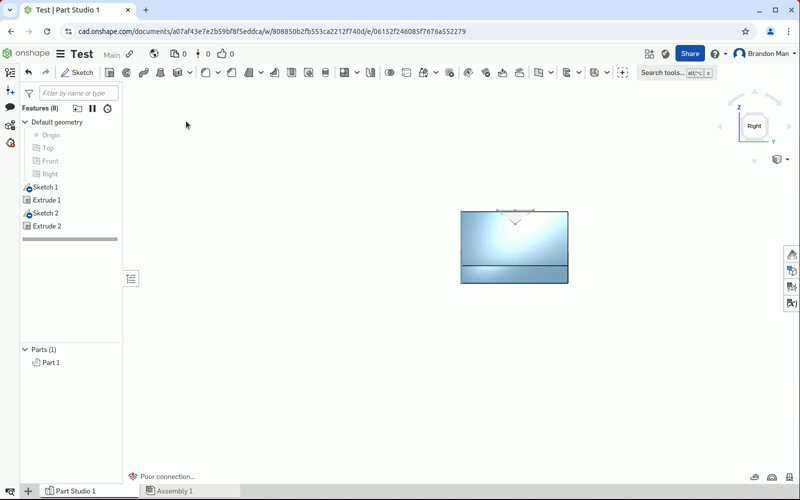
key(shift+7)
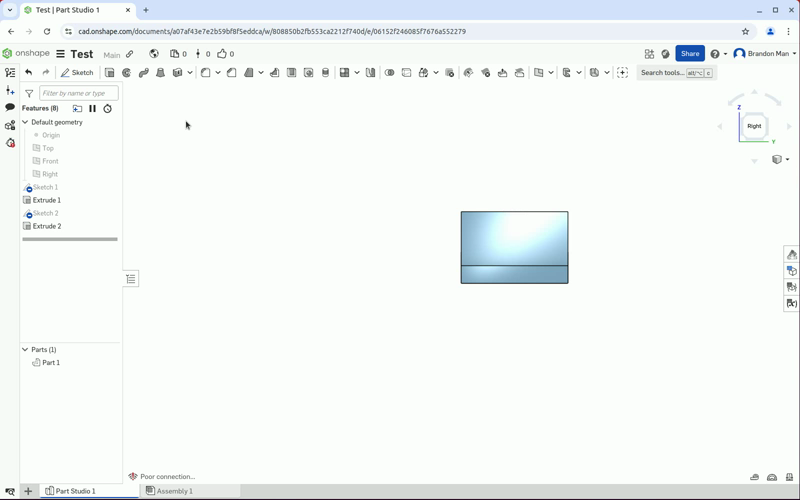
key(right, 2)
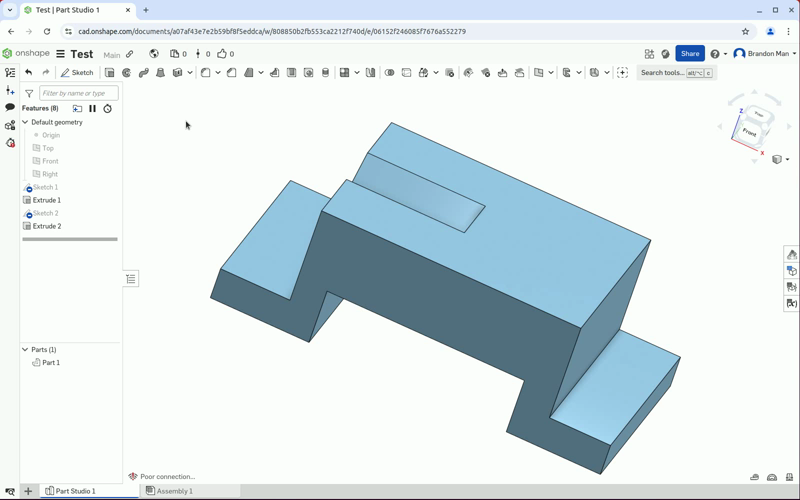
key(down, 2)
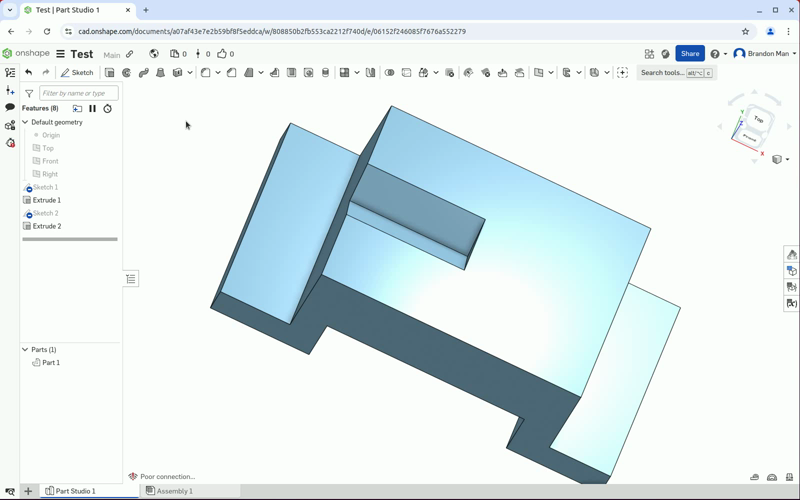
key(up, 2)
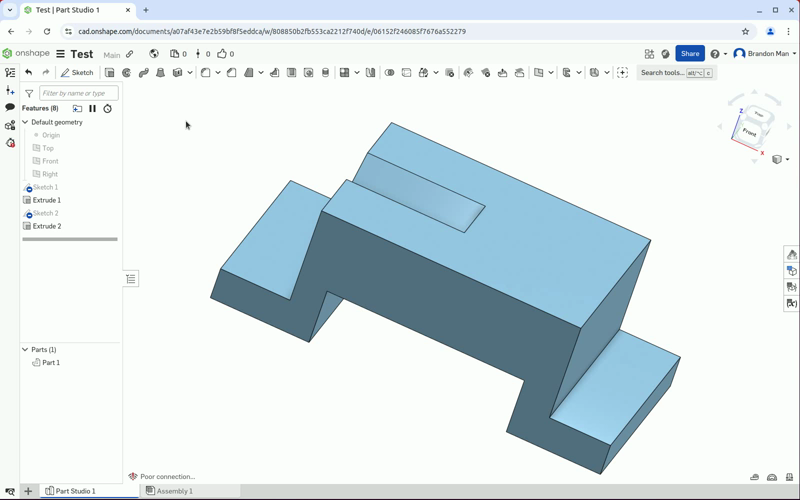
key(left, 2)
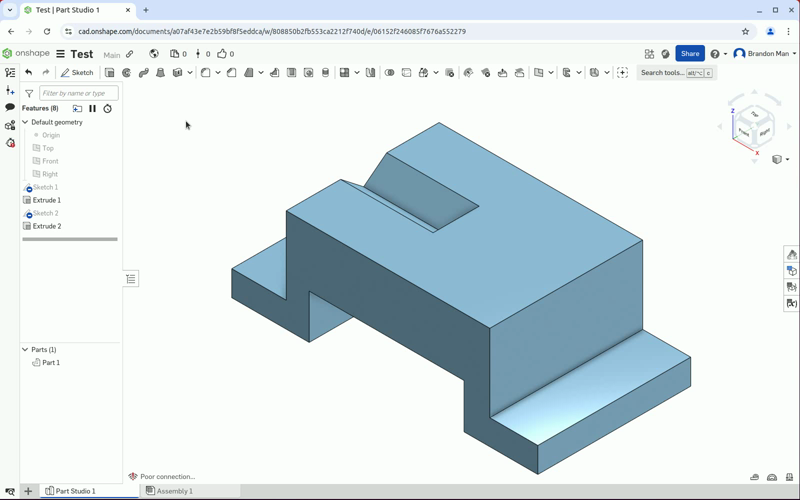
mouse_move(73, 189)
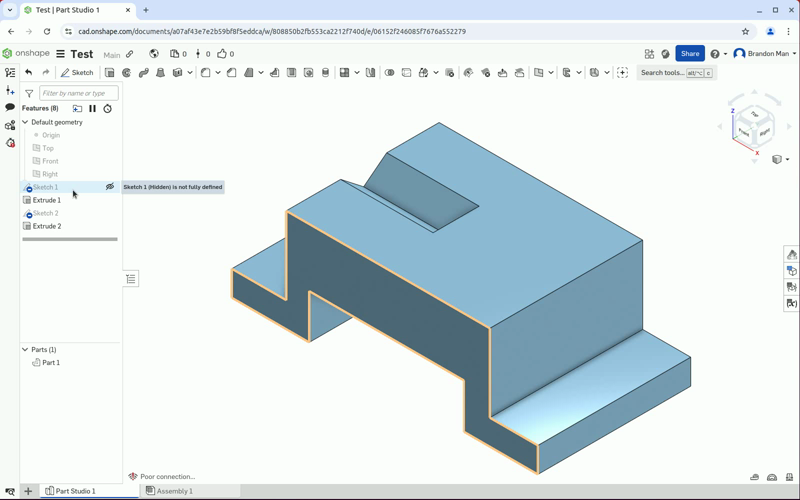
click(73, 189)